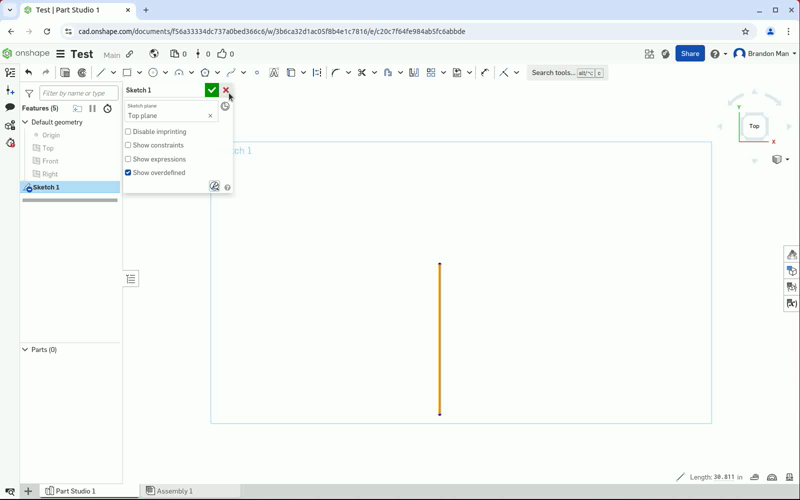
key(shift+h)
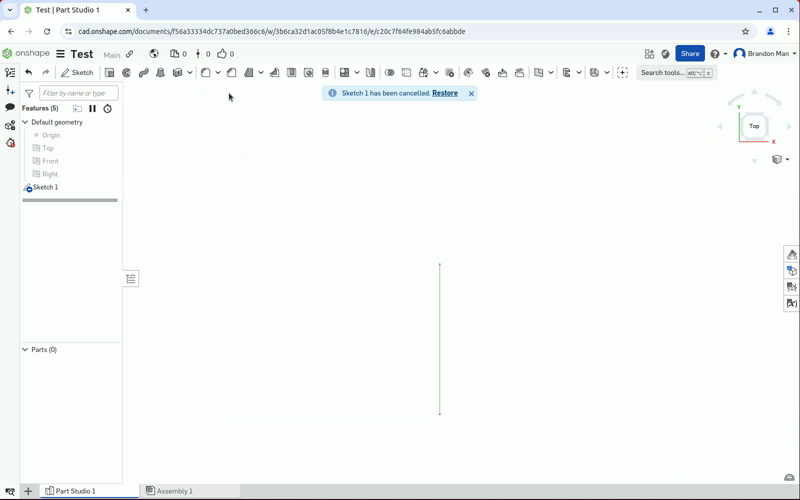
key(shift+s)
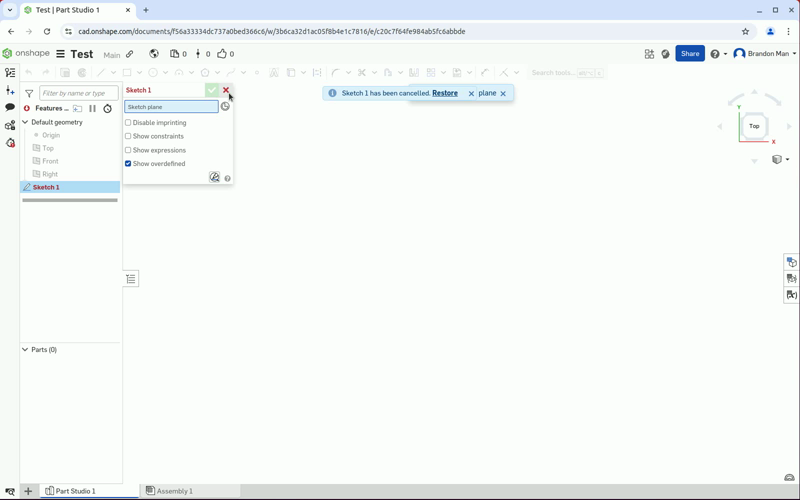
mouse_move(73, 150)
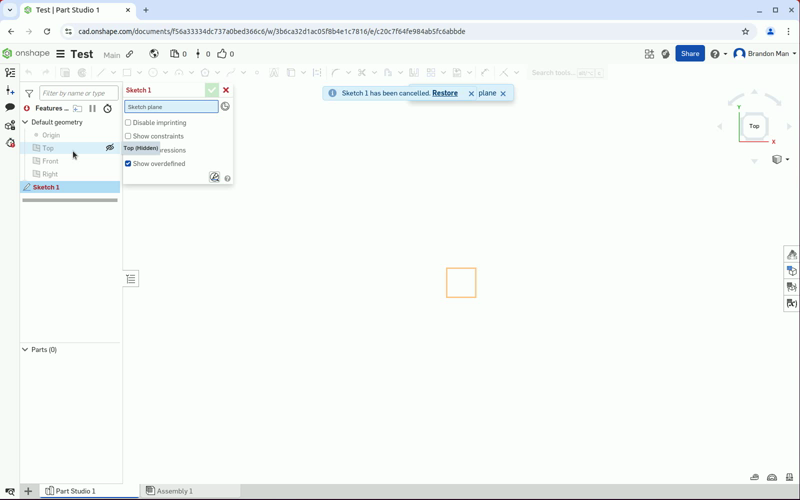
click(73, 150)
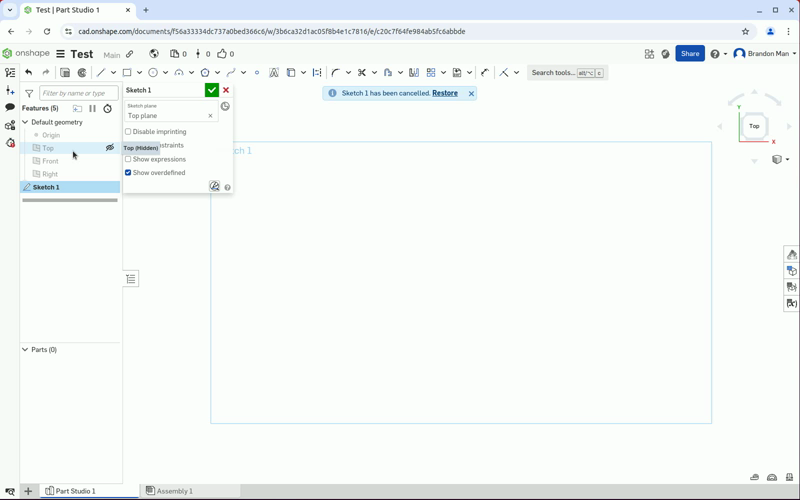
mouse_move(73, 352)
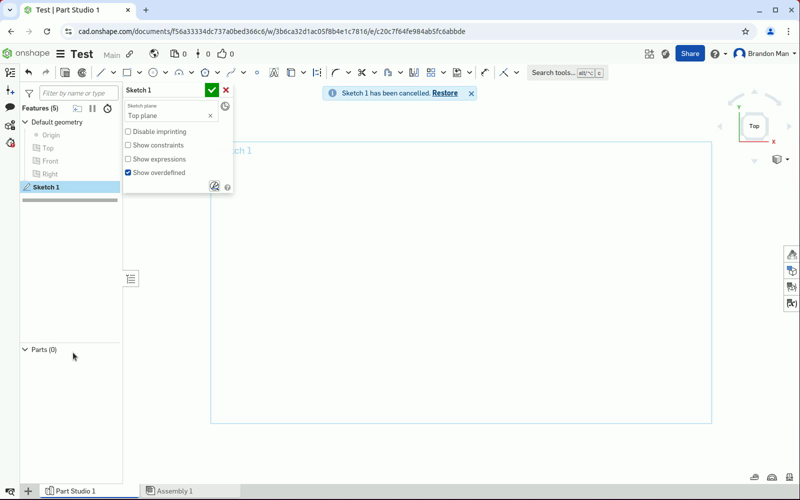
key(y)
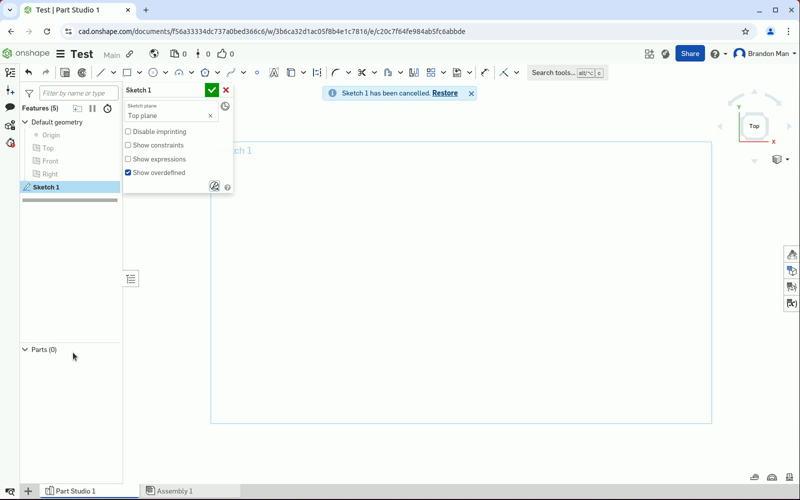
key(l)
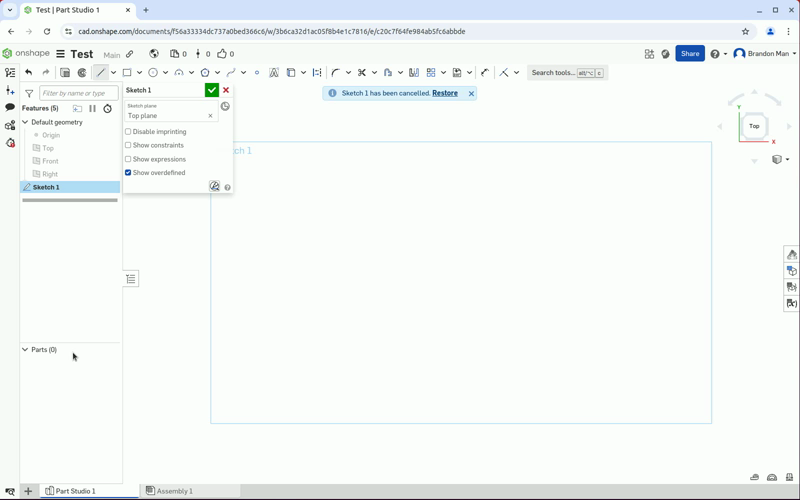
key_down(shift)
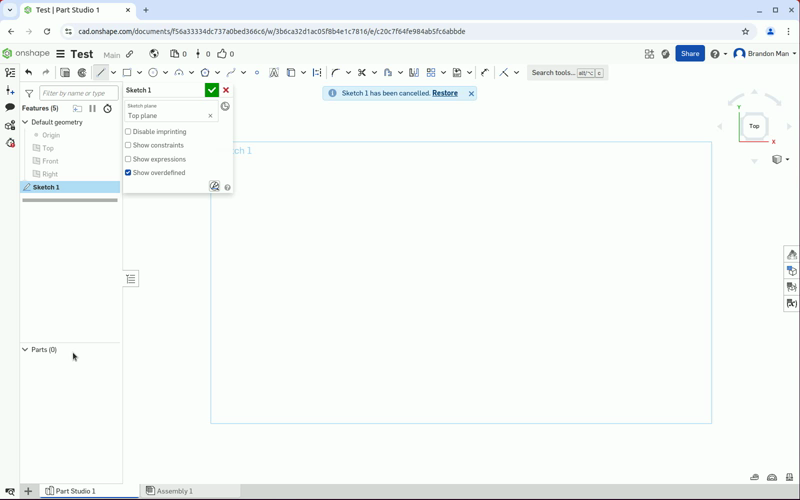
mouse_move(395, 191)
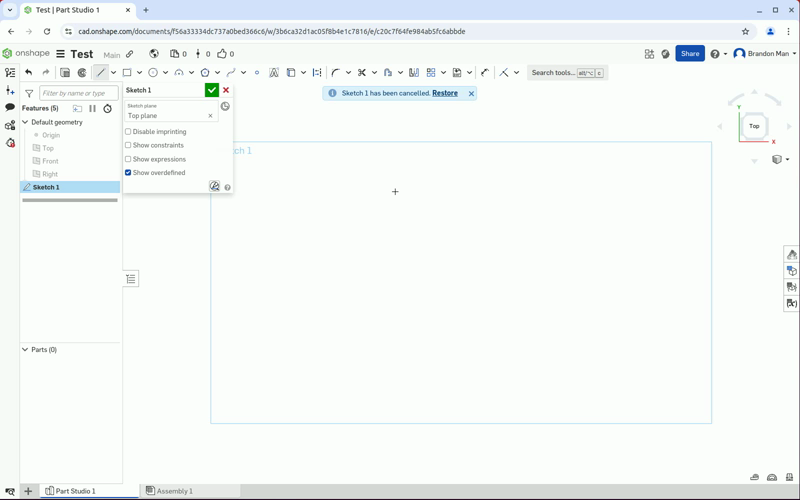
click(395, 191)
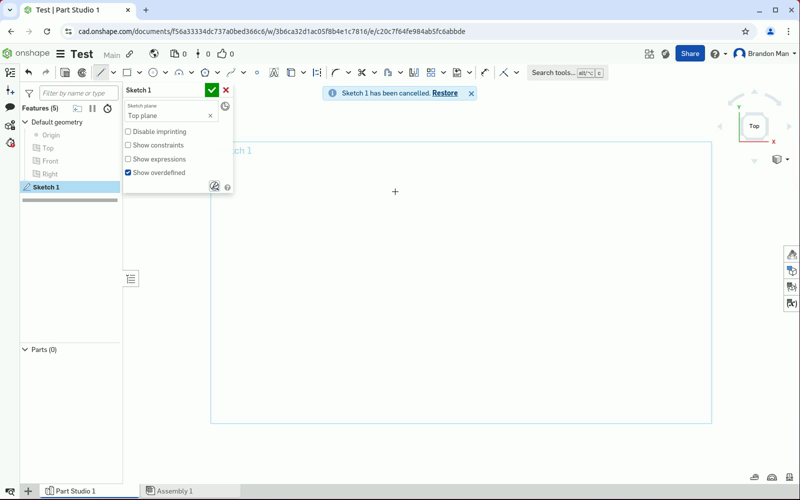
key_up(shift)
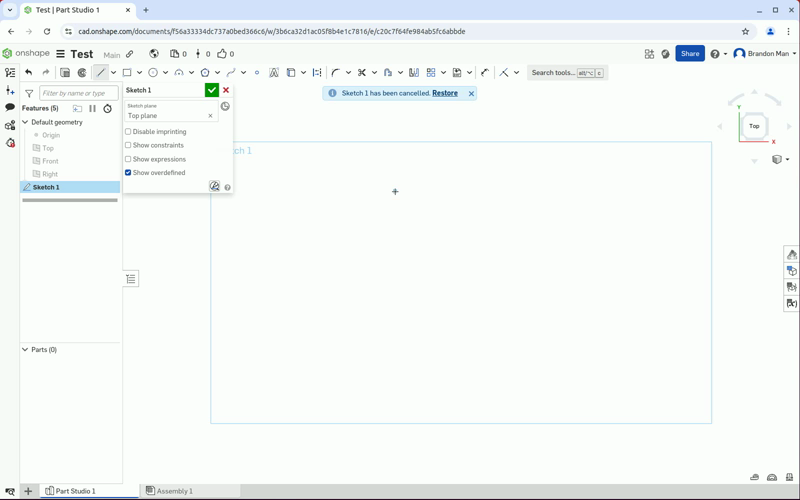
key_down(shift)
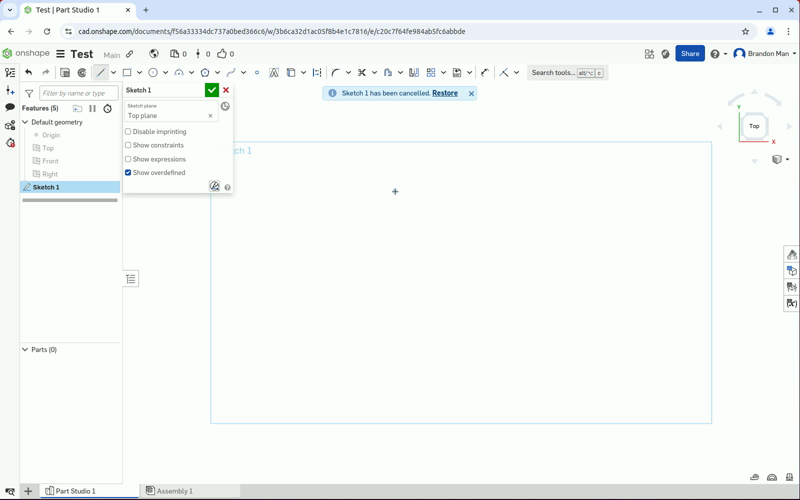
mouse_move(396, 260)
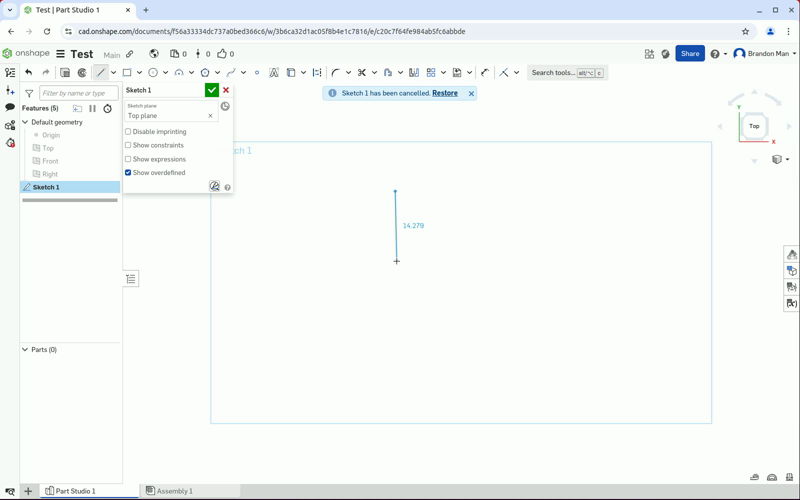
click(396, 260)
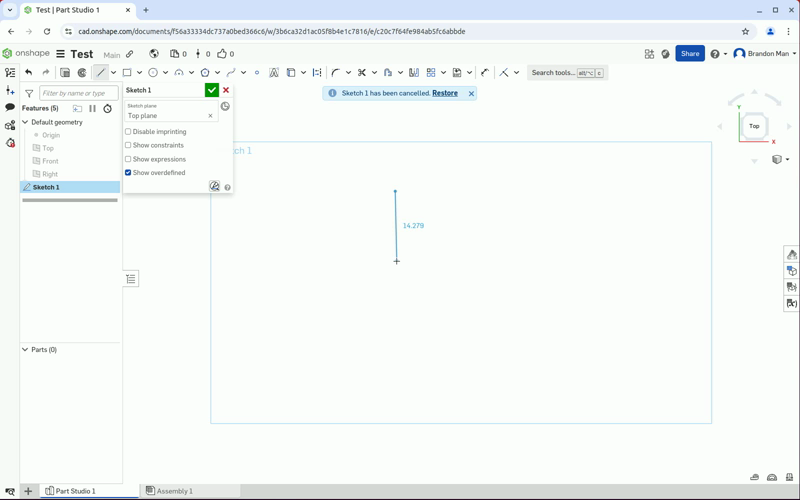
key_up(shift)
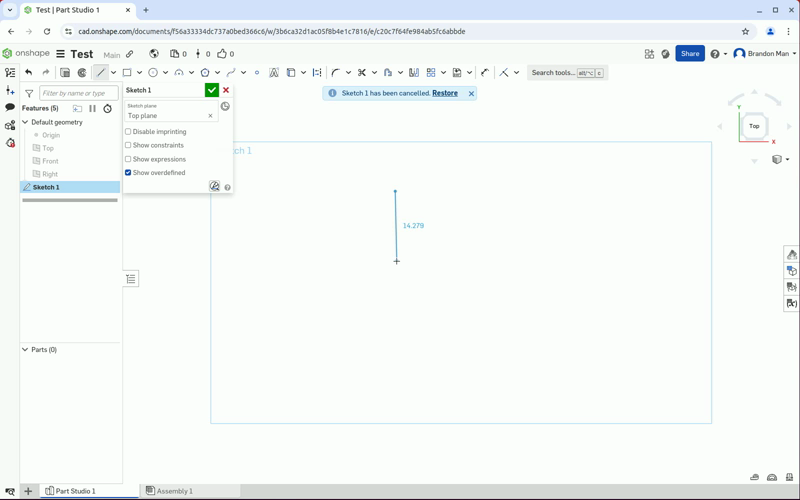
key_down(shift)
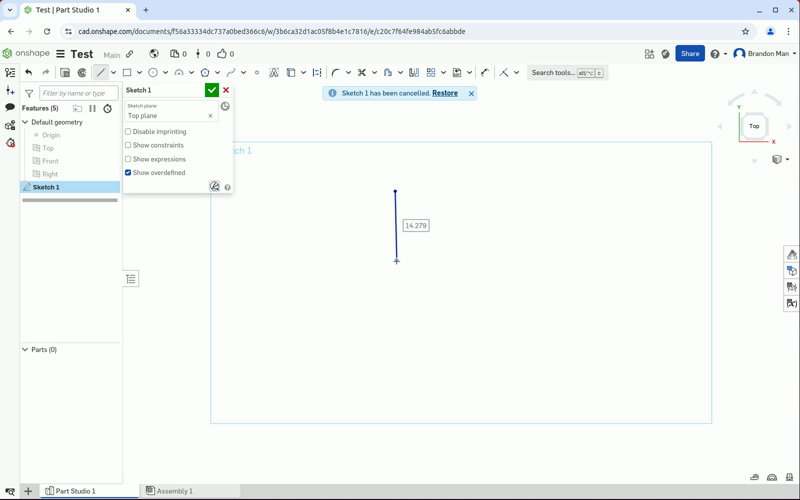
mouse_move(460, 282)
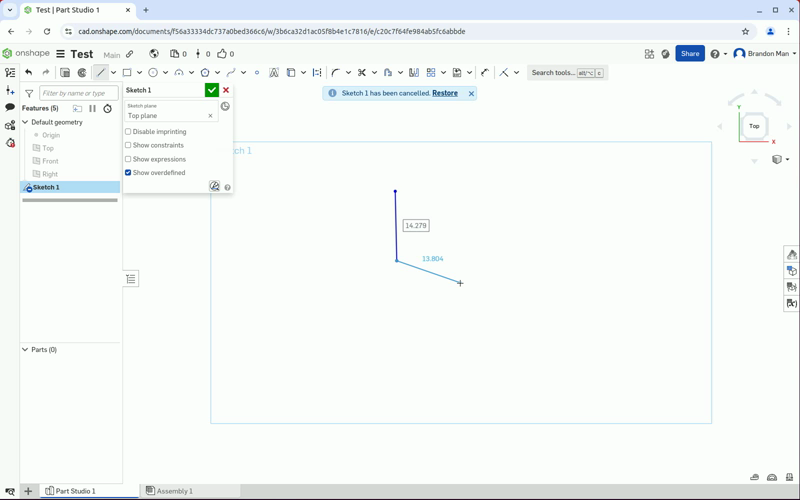
click(460, 282)
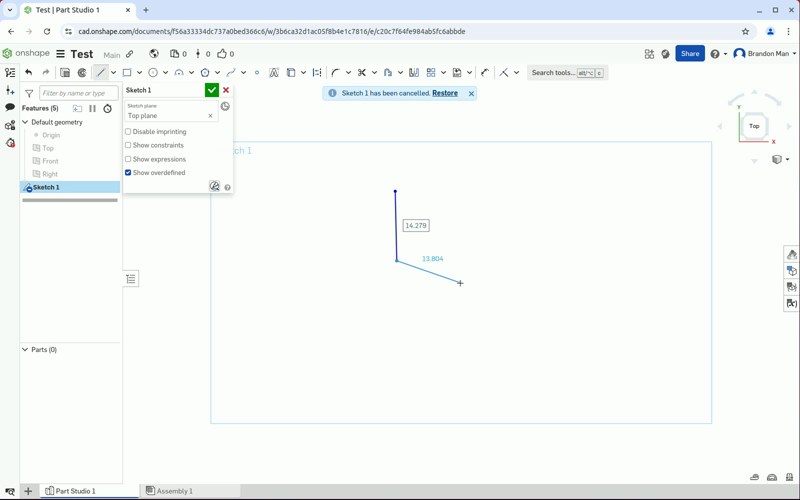
key_up(shift)
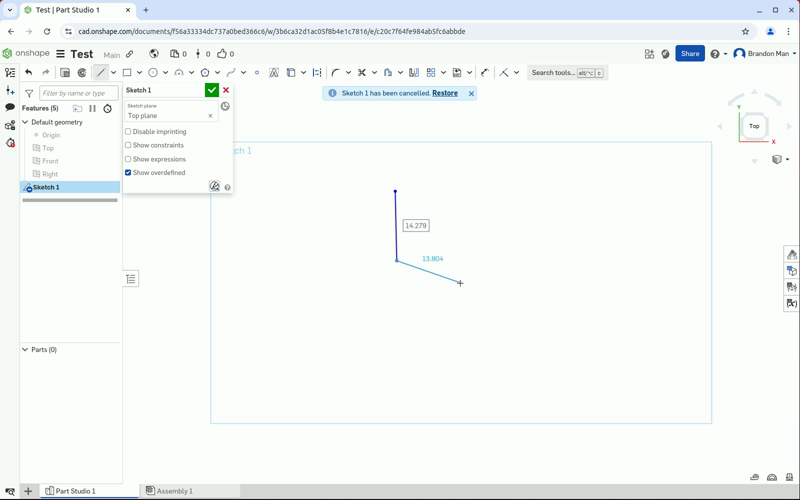
key_down(shift)
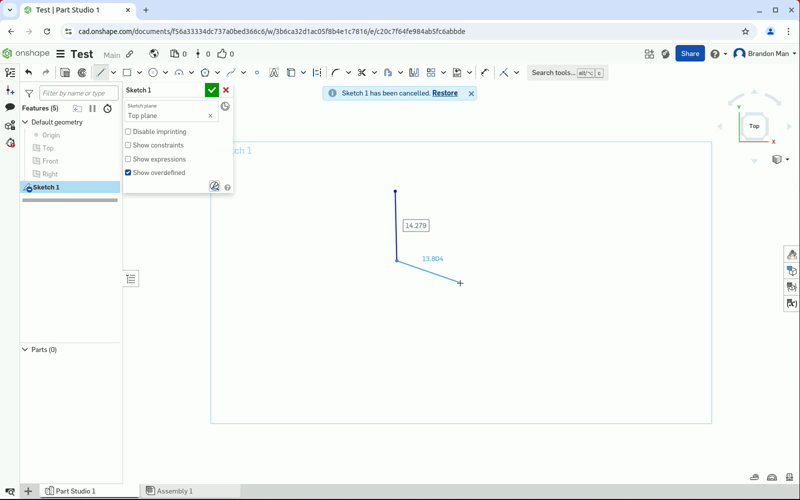
mouse_move(500, 337)
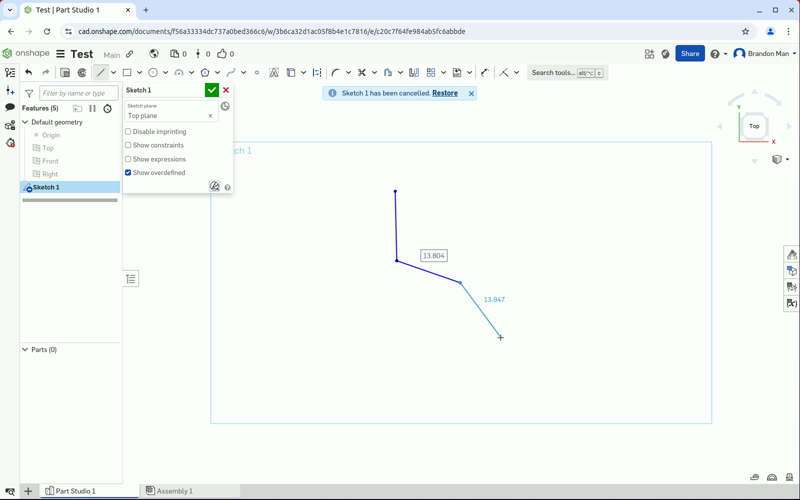
click(500, 337)
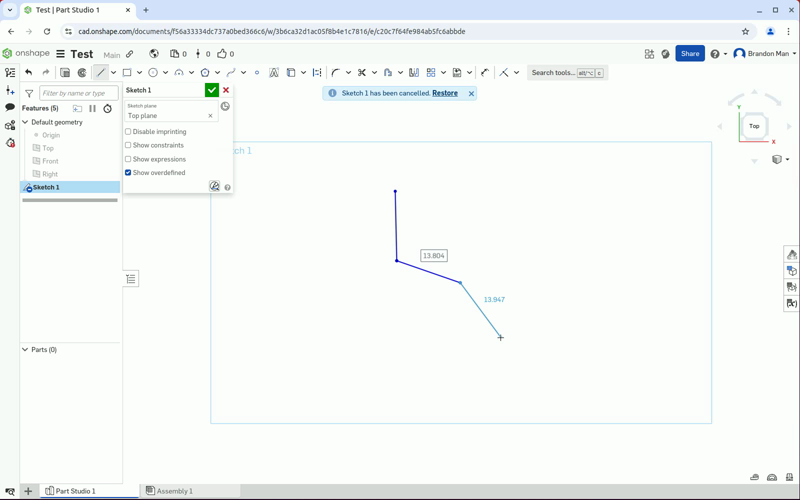
key_up(shift)
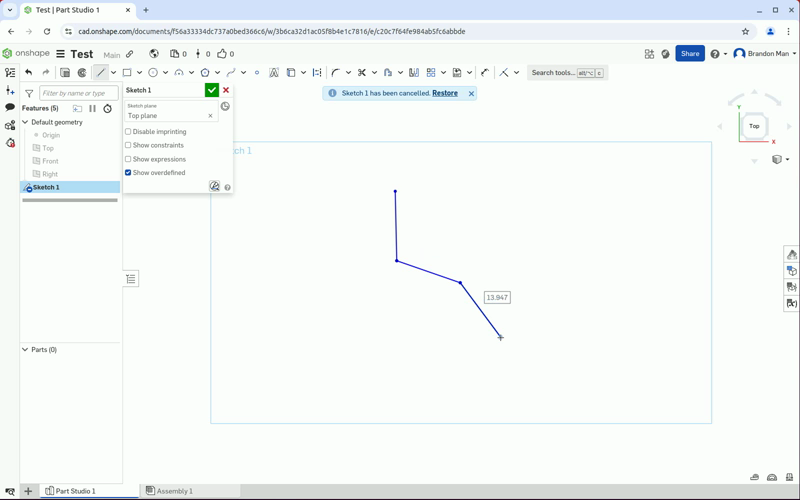
key_down(shift)
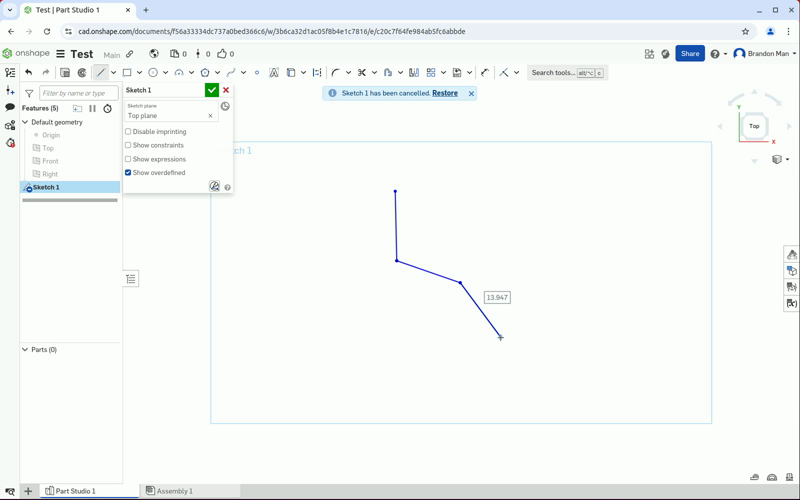
mouse_move(567, 317)
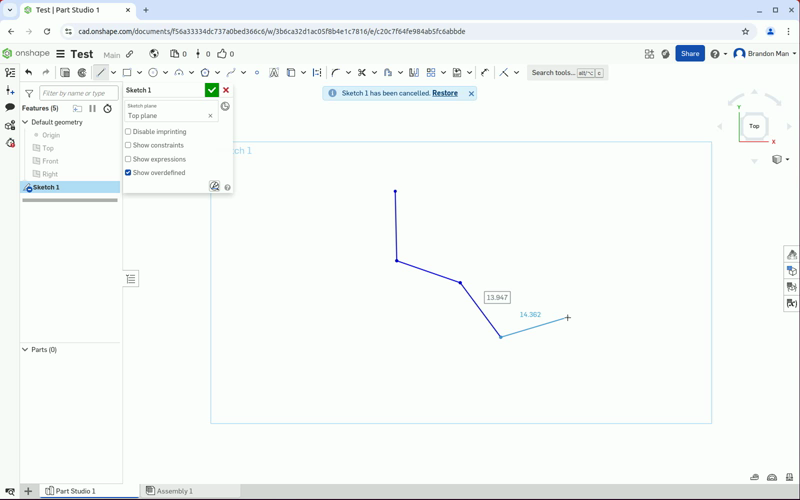
click(567, 317)
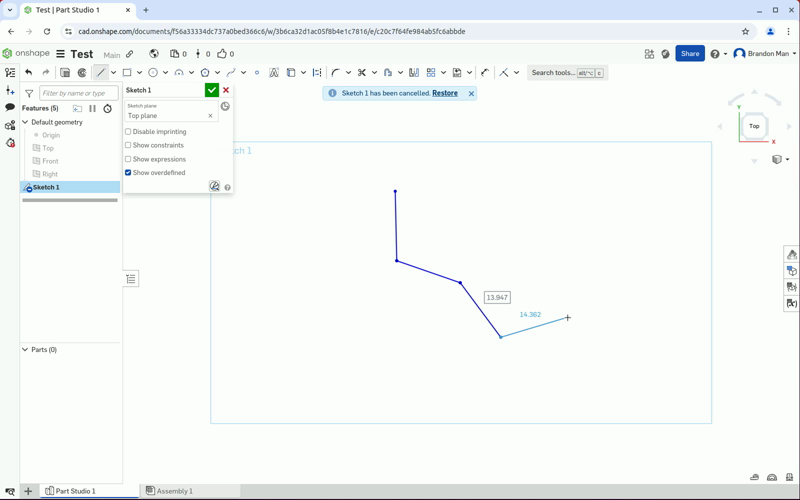
key_up(shift)
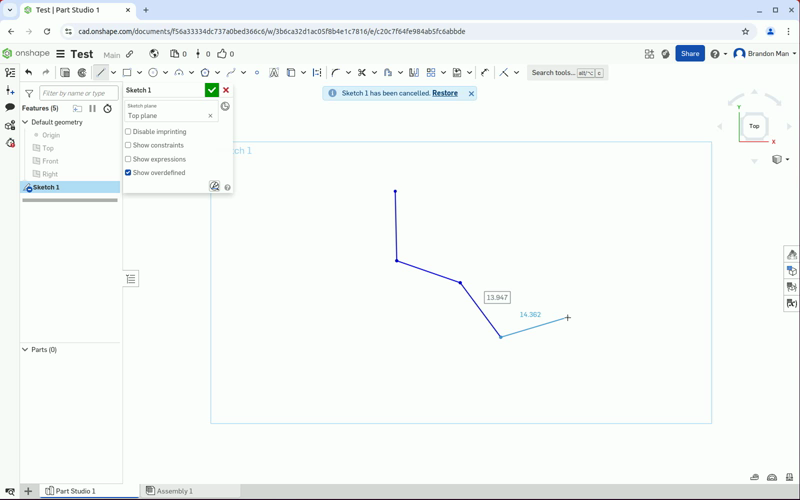
key_down(shift)
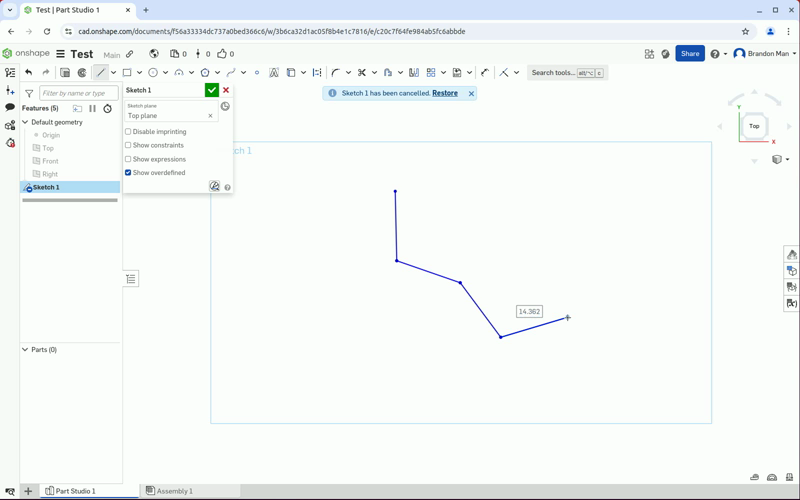
mouse_move(526, 260)
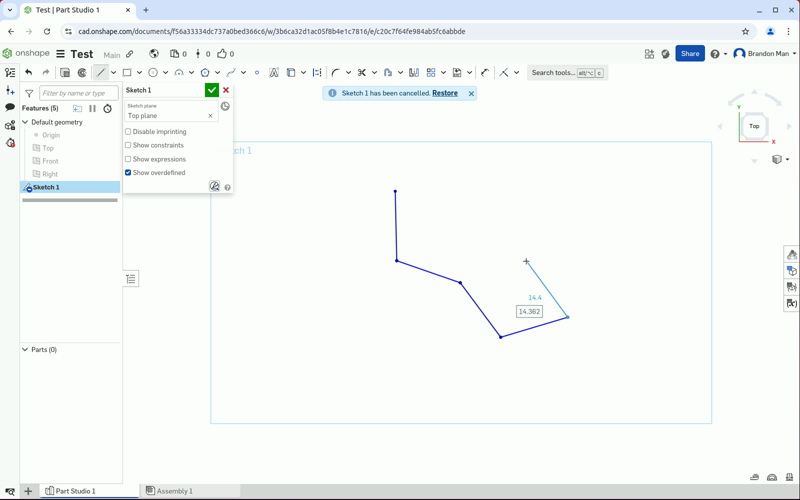
click(526, 260)
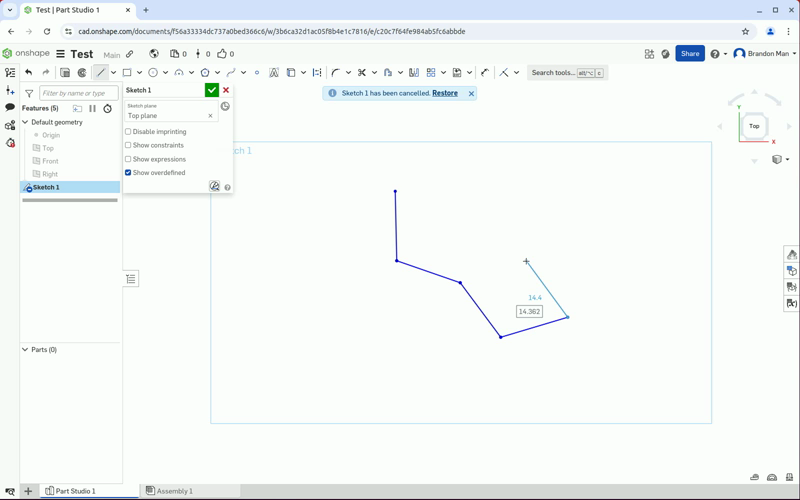
key_up(shift)
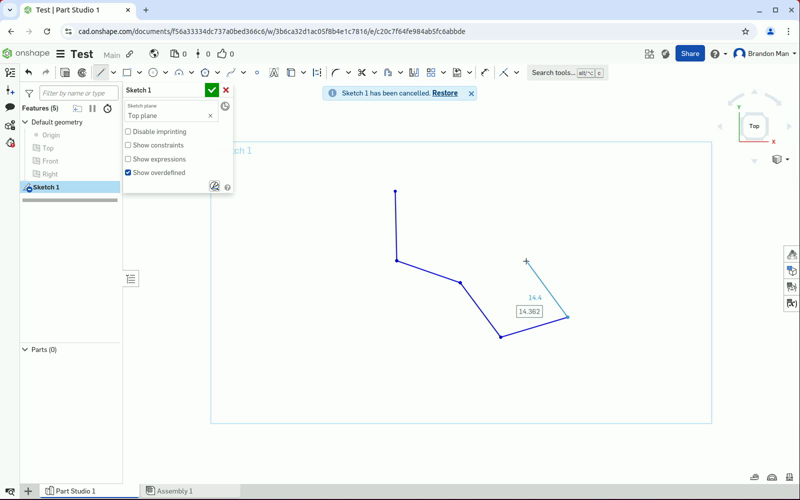
key_down(shift)
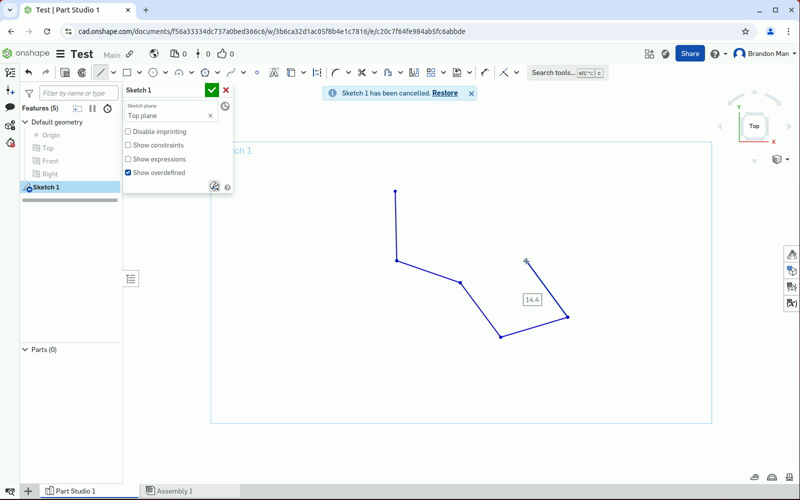
mouse_move(528, 191)
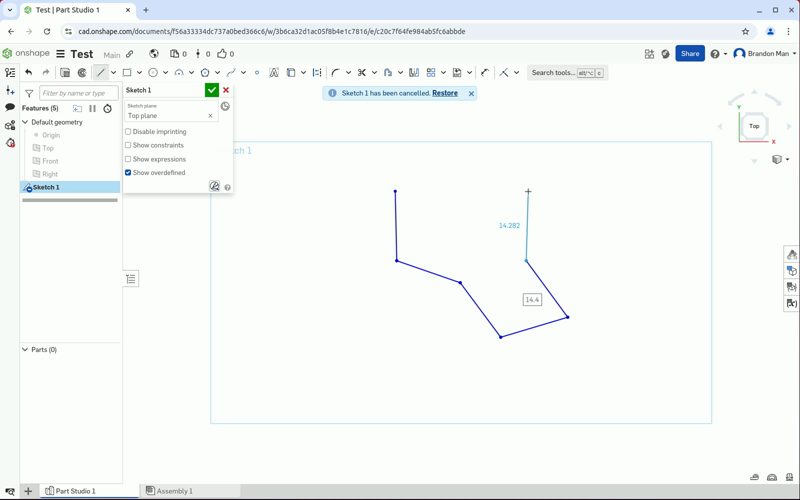
click(528, 191)
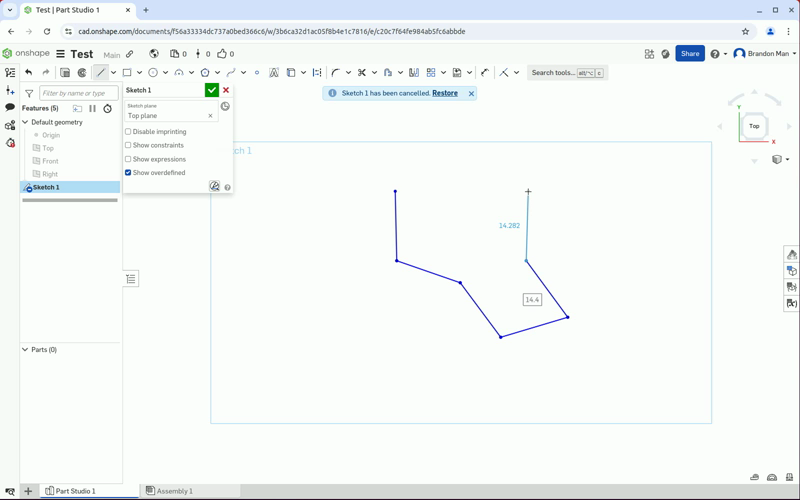
key_up(shift)
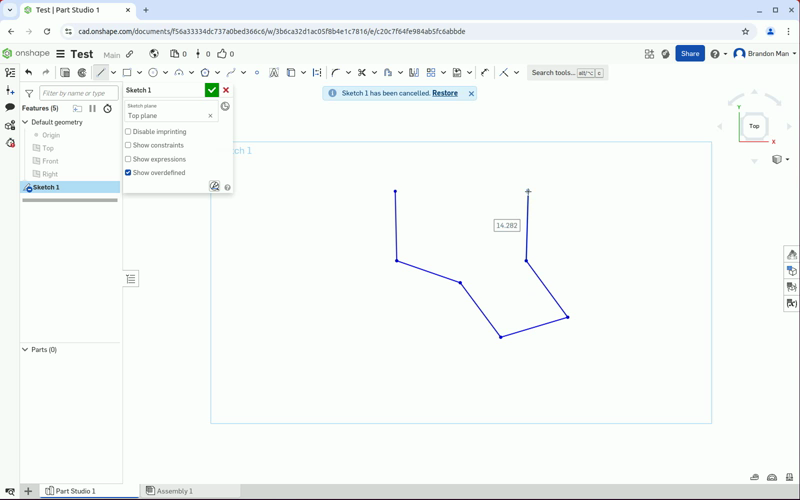
key_down(shift)
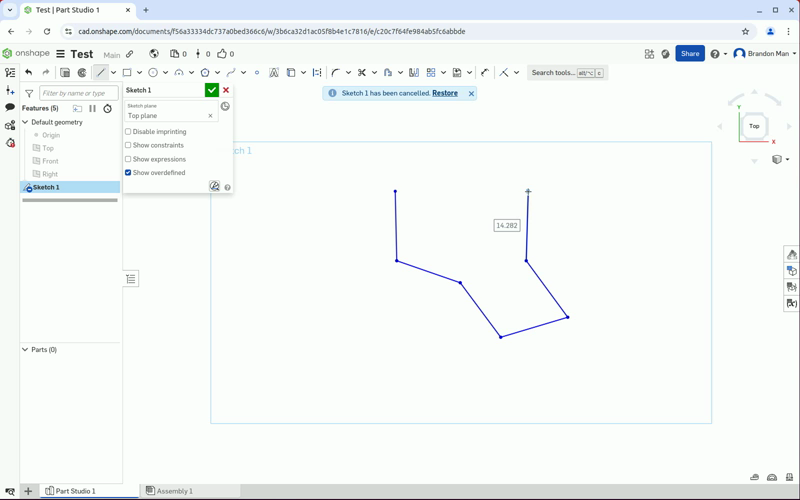
mouse_move(460, 215)
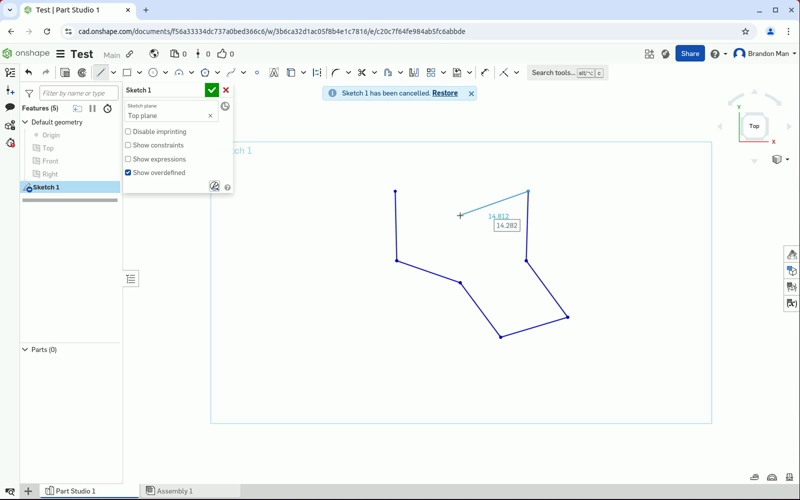
click(460, 215)
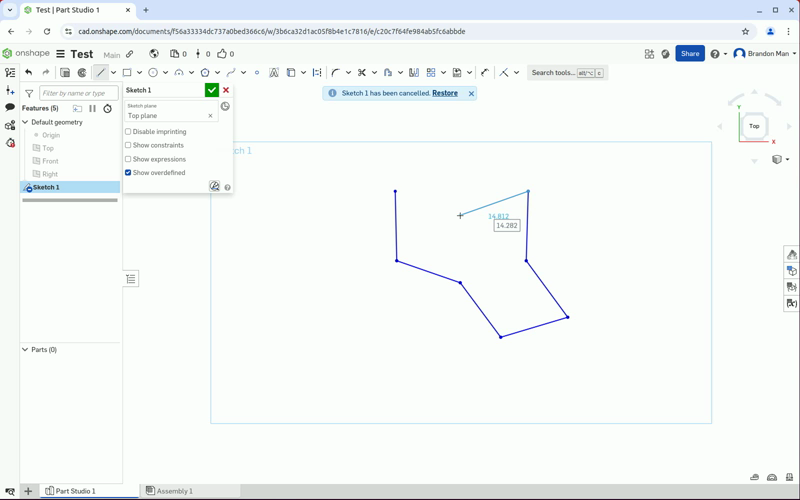
key_up(shift)
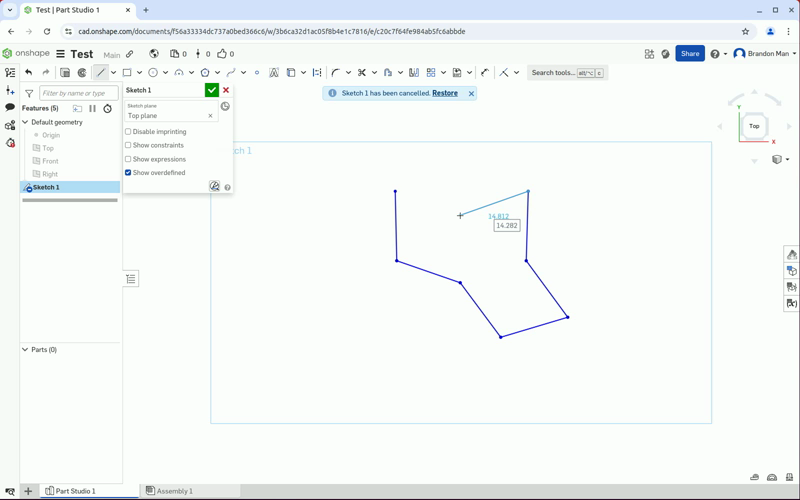
key_down(shift)
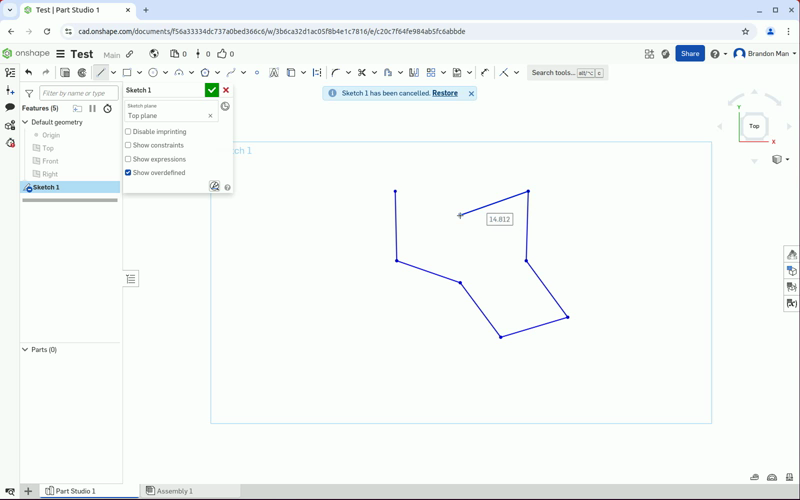
mouse_move(395, 191)
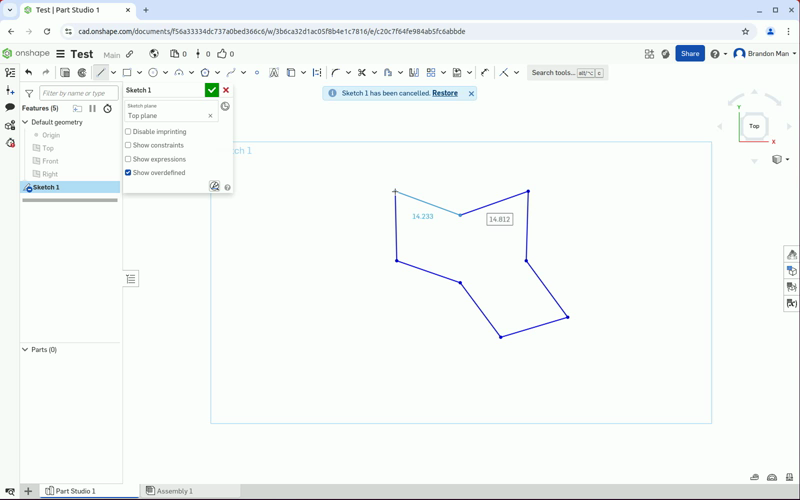
key_up(shift)
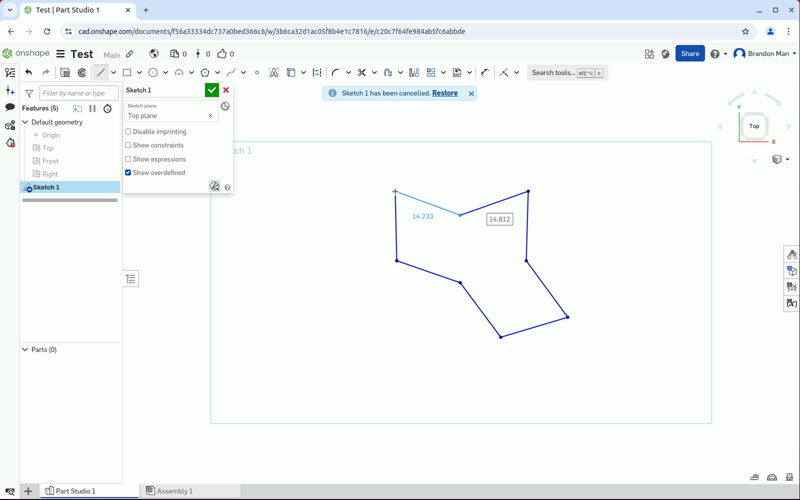
click(395, 191)
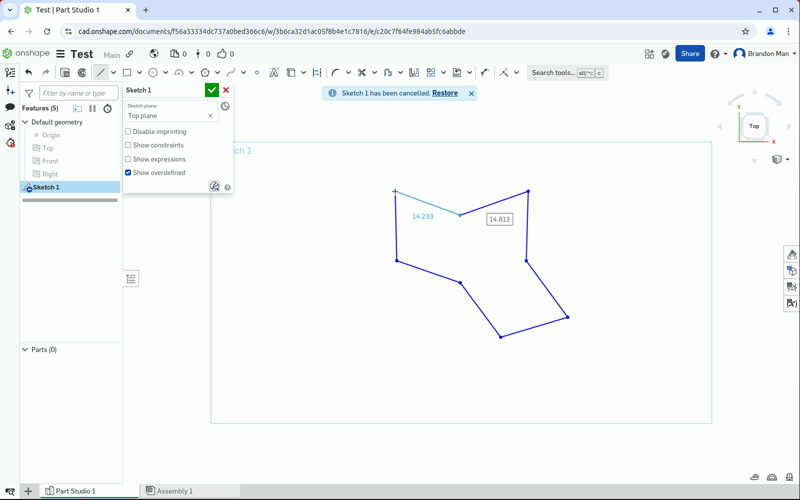
key(esc)
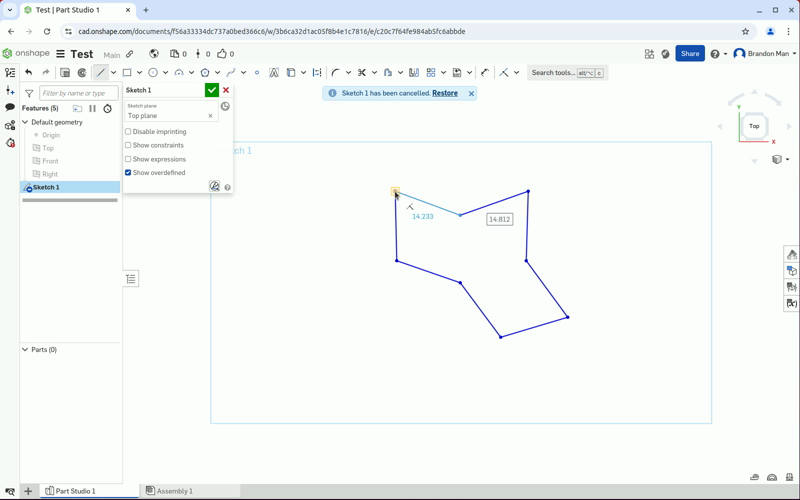
mouse_move(437, 220)
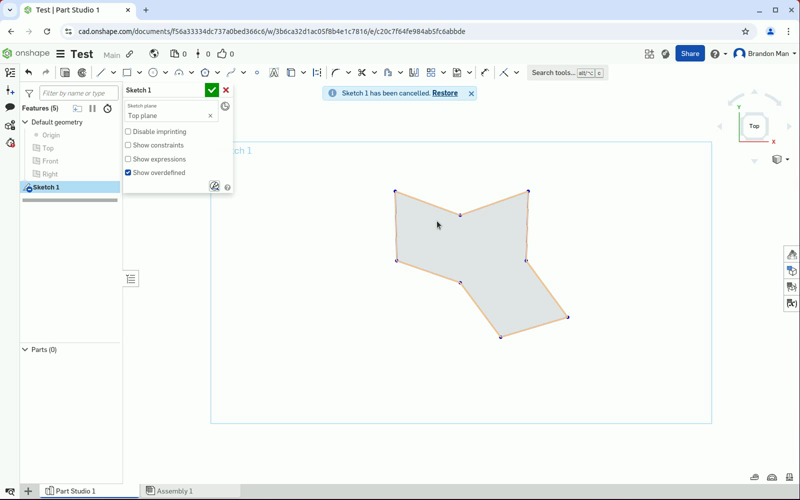
click(437, 220)
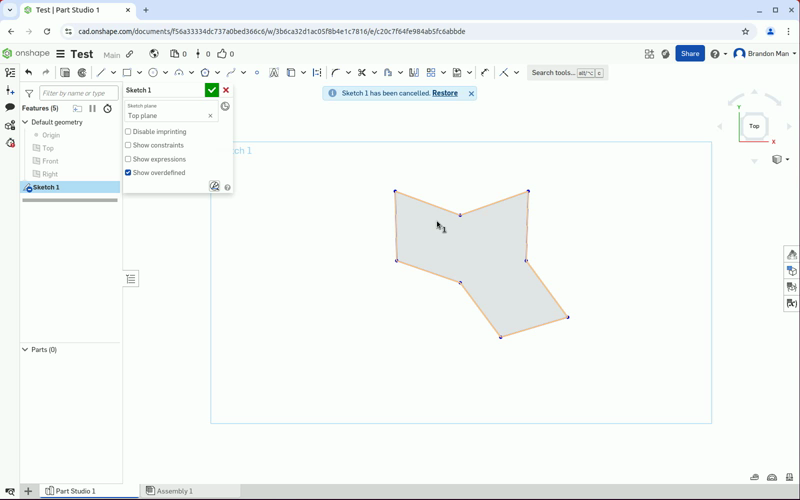
mouse_move(73, 352)
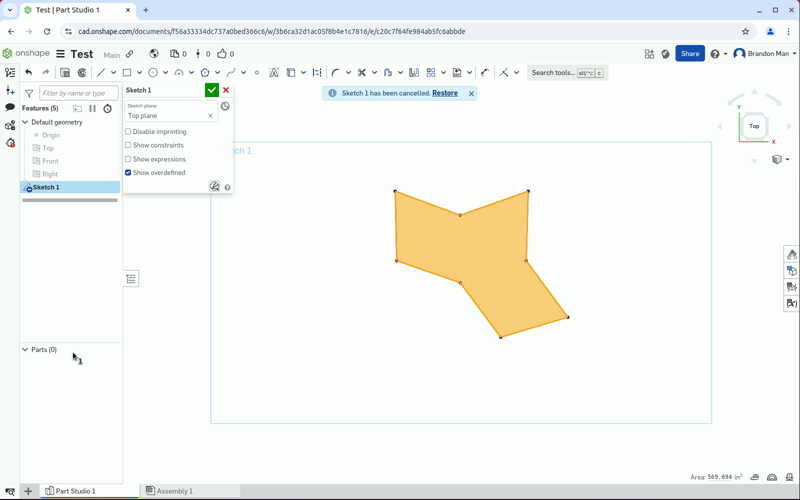
key(shift+y)
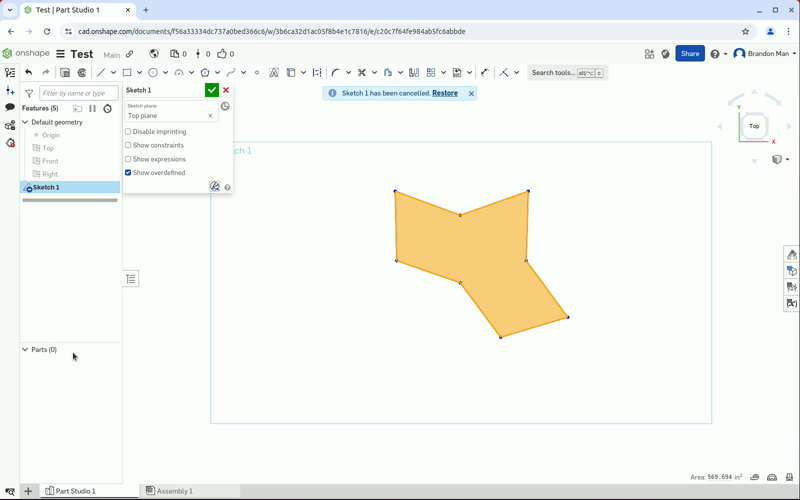
key(shift+e)
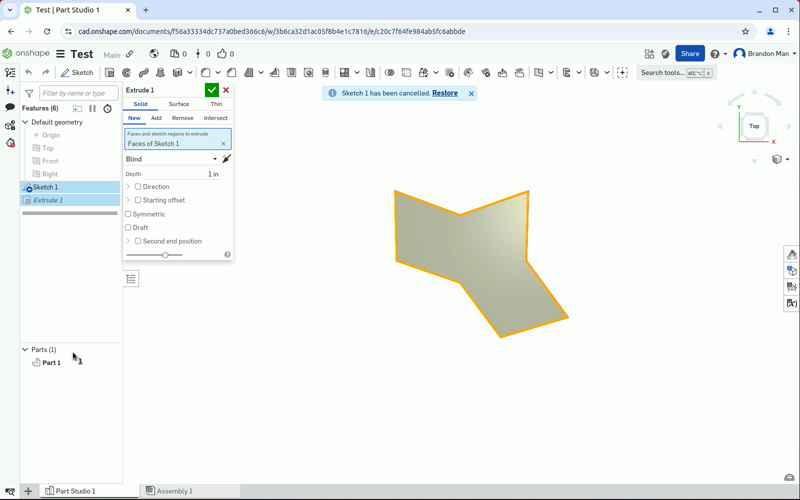
mouse_move(143, 106)
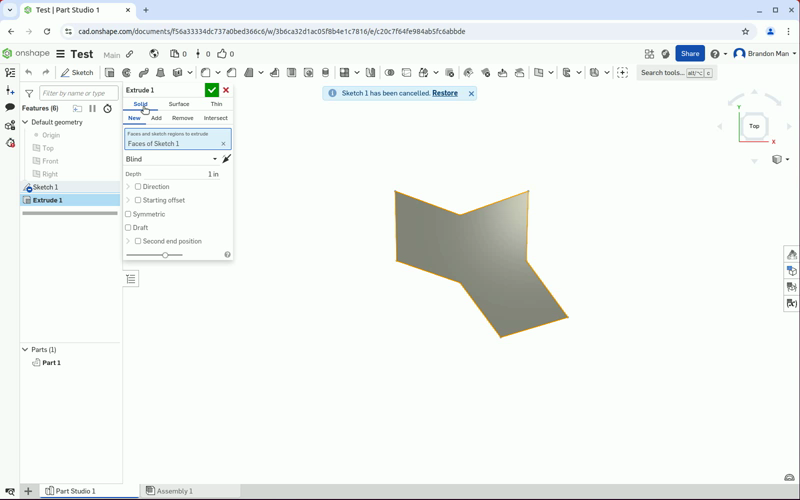
click(143, 106)
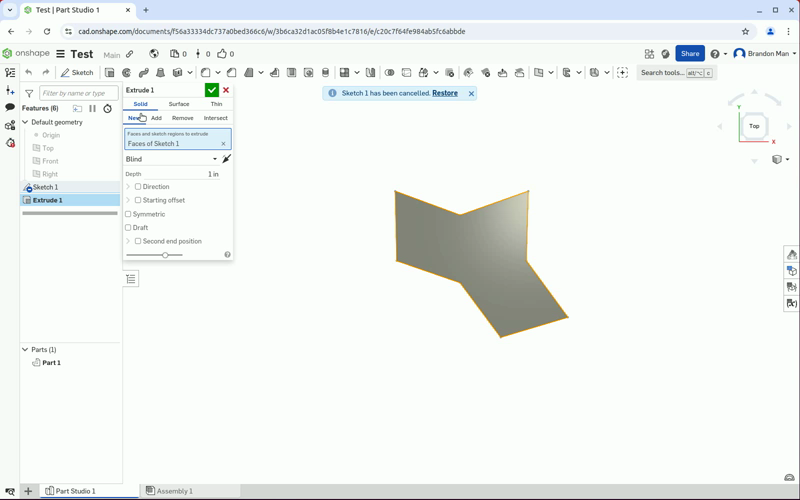
mouse_move(137, 120)
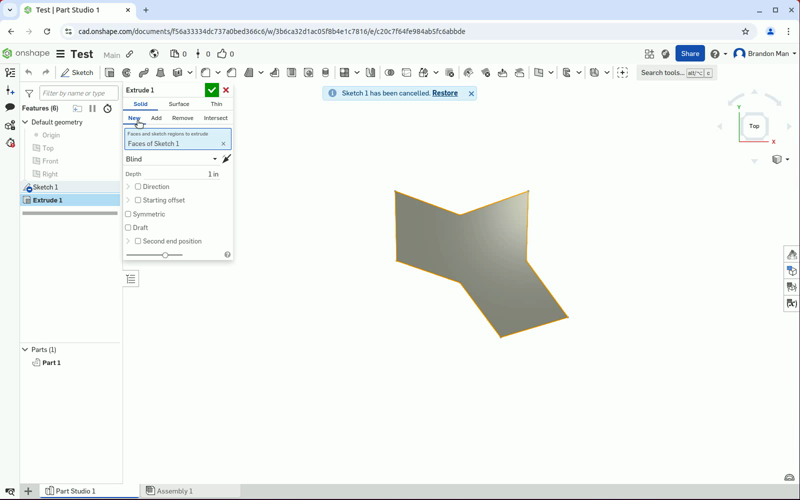
click(137, 120)
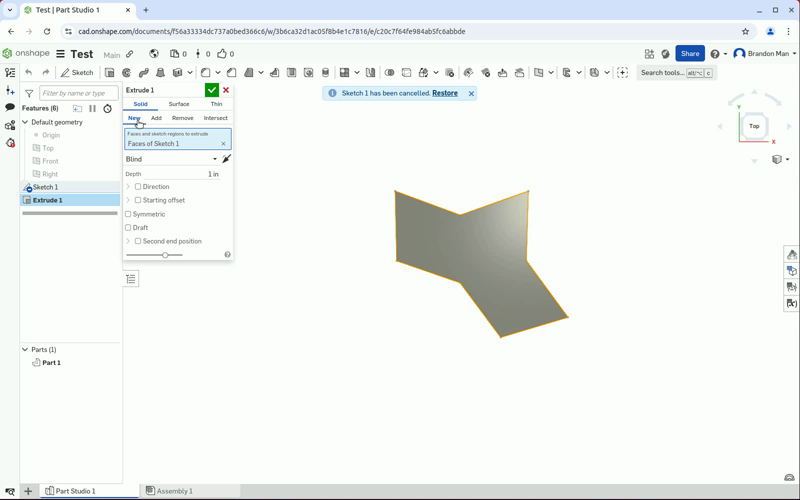
key(tab, 4)
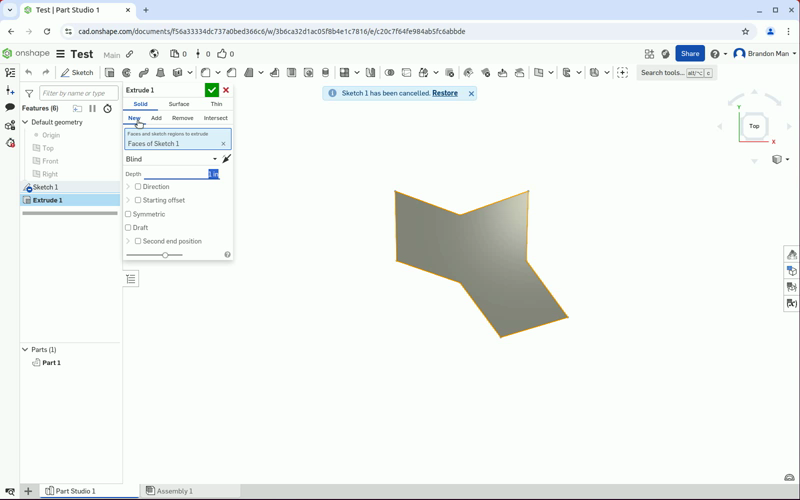
text(-14.443)
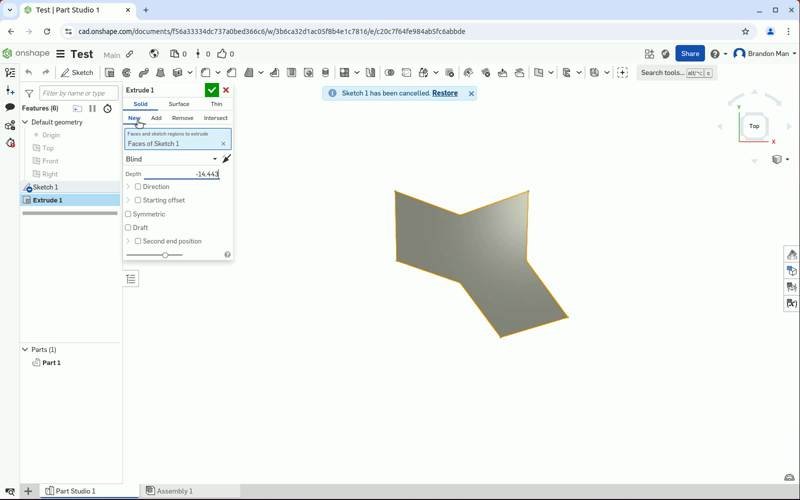
key(enter)
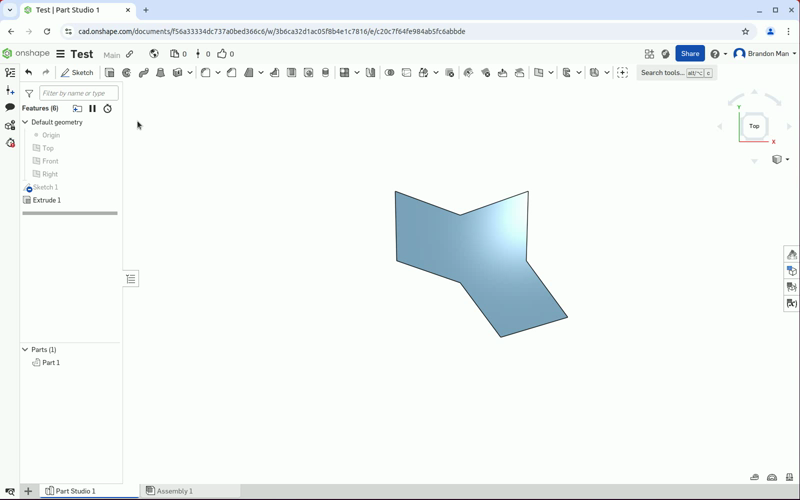
key(shift+h)
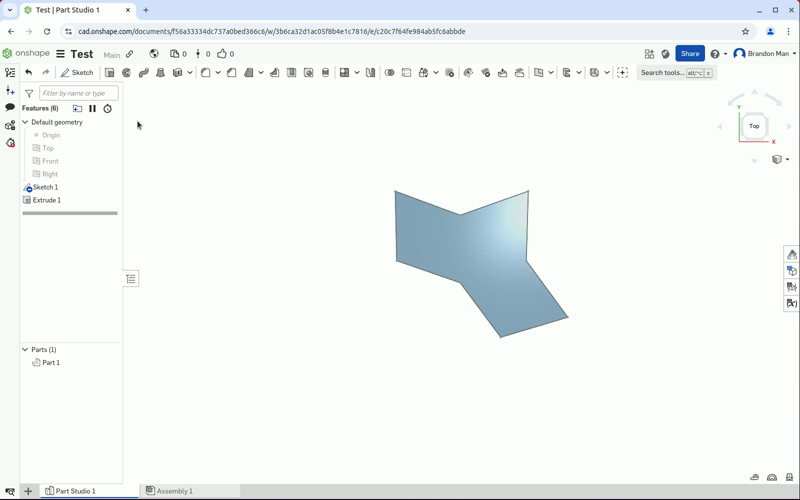
key(shift+h)
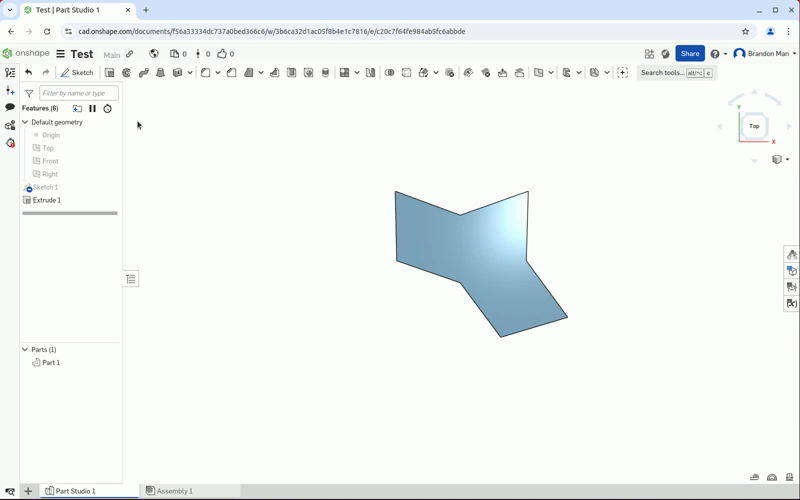
mouse_move(73, 189)
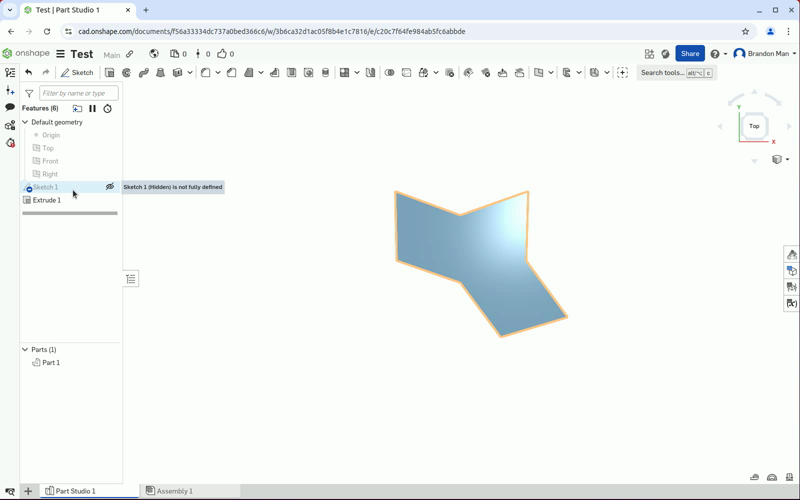
click(73, 189)
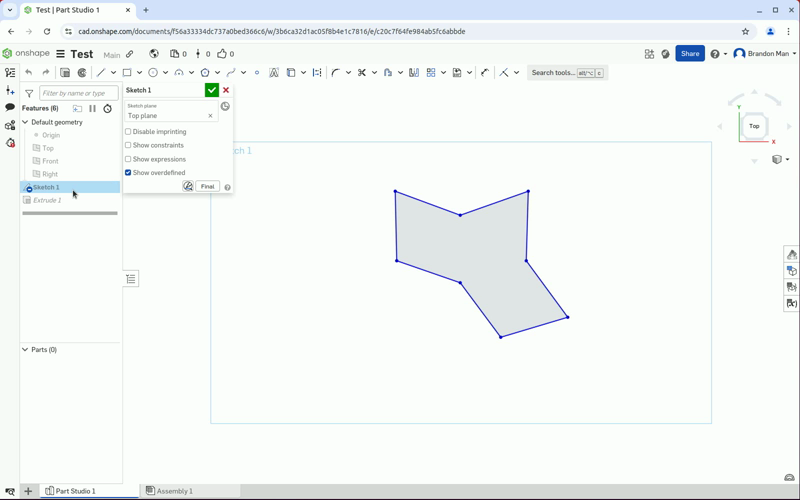
mouse_move(229, 92)
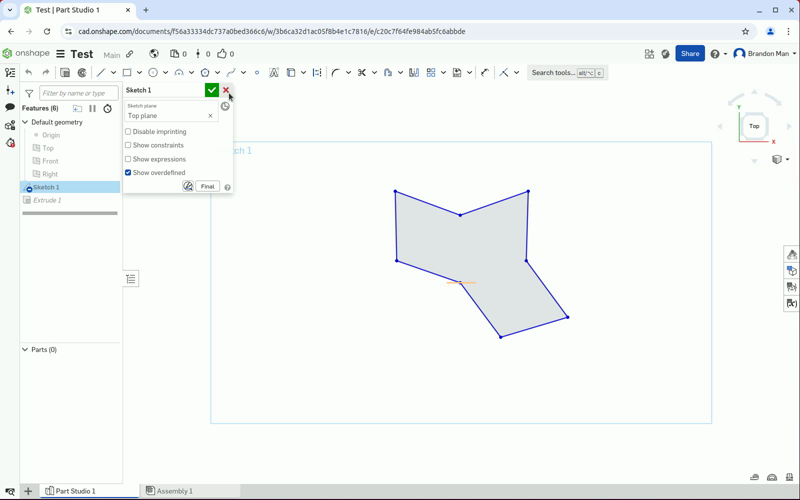
click(229, 92)
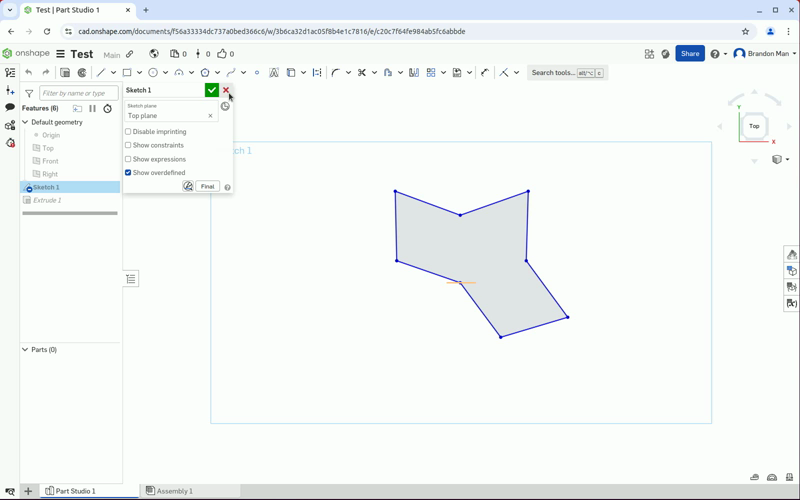
key(shift+s)
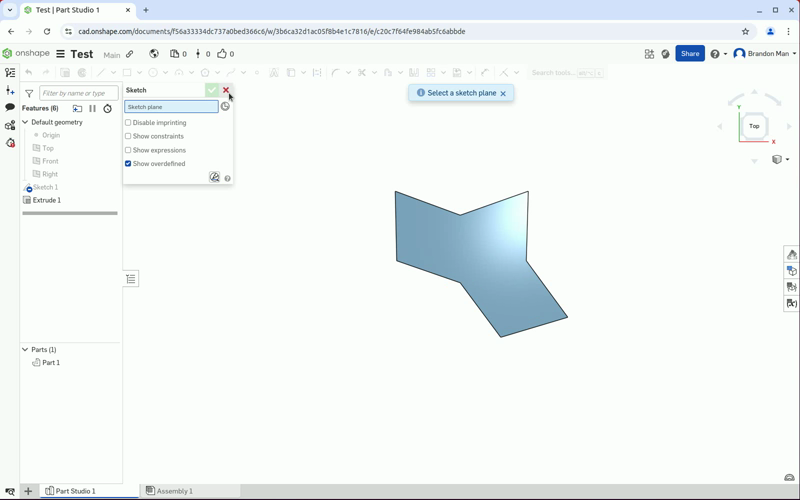
mouse_move(73, 150)
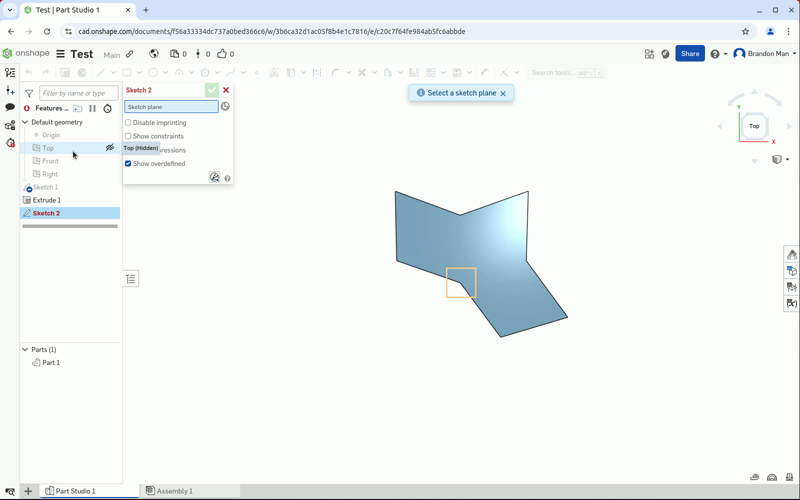
click(73, 150)
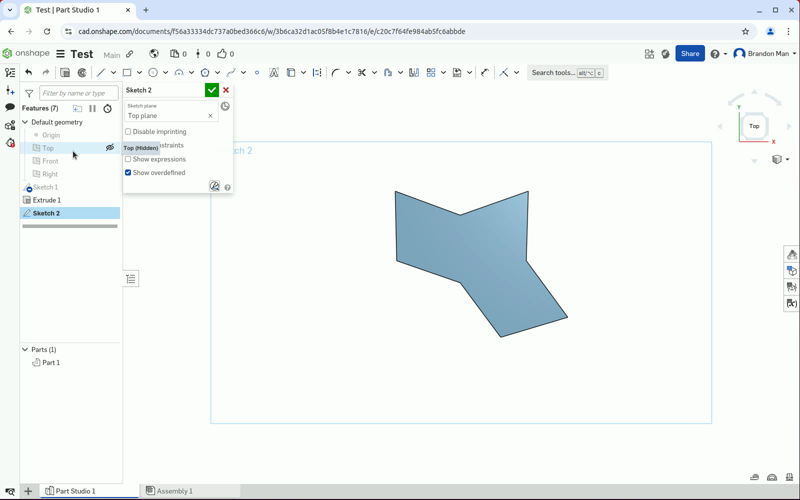
mouse_move(73, 352)
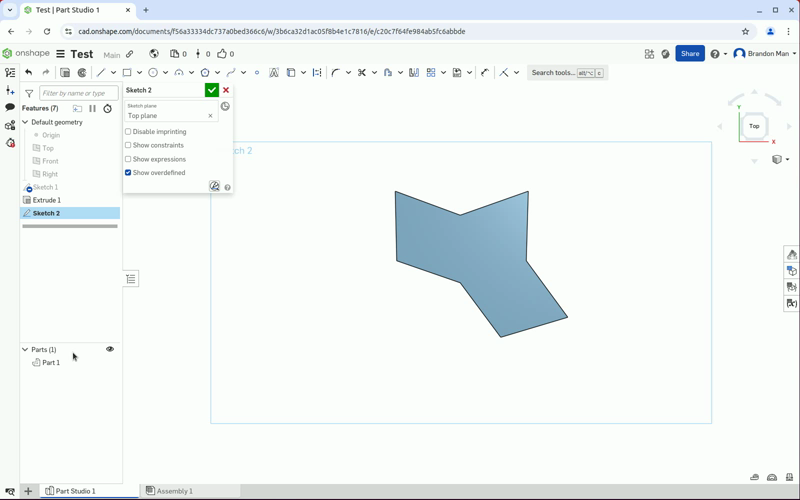
key(y)
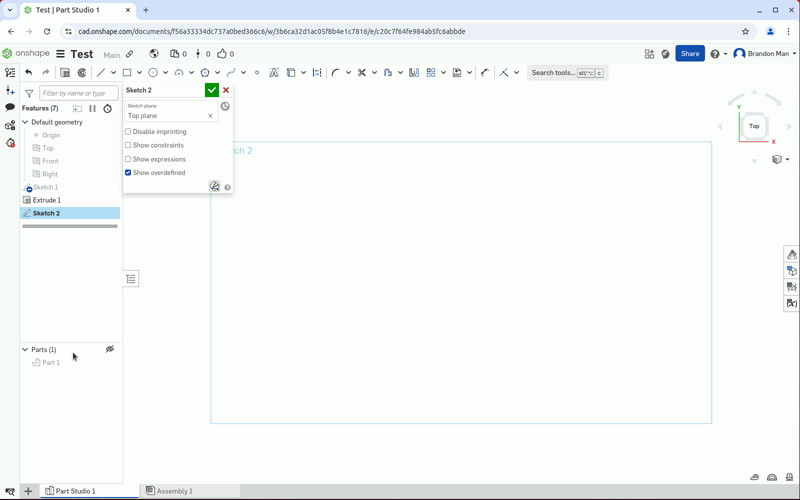
key(l)
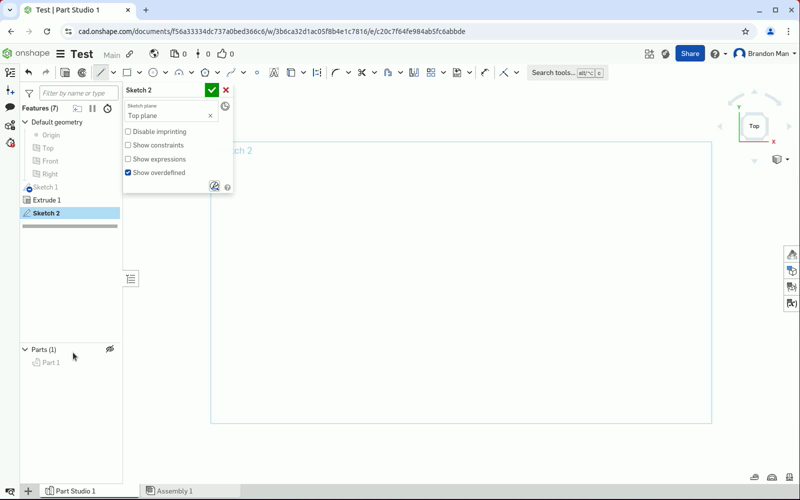
key_down(shift)
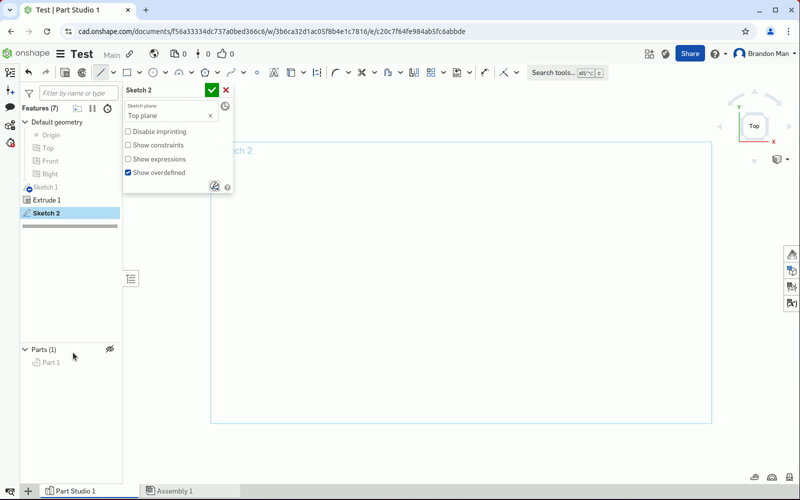
mouse_move(353, 318)
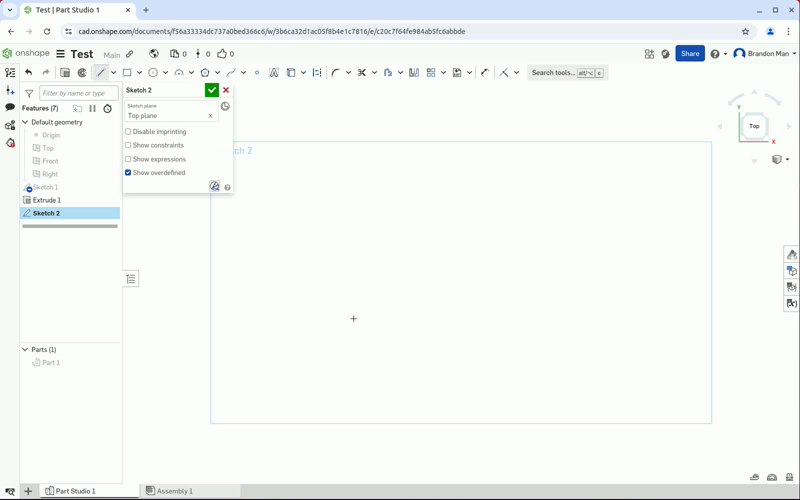
click(353, 318)
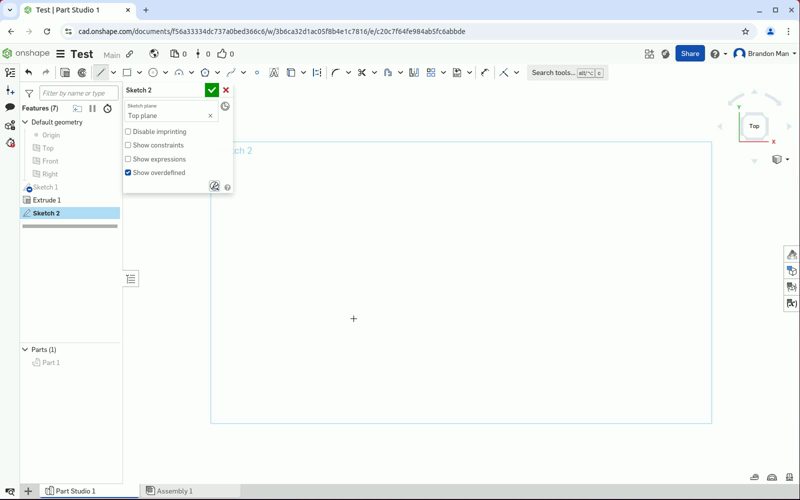
key_up(shift)
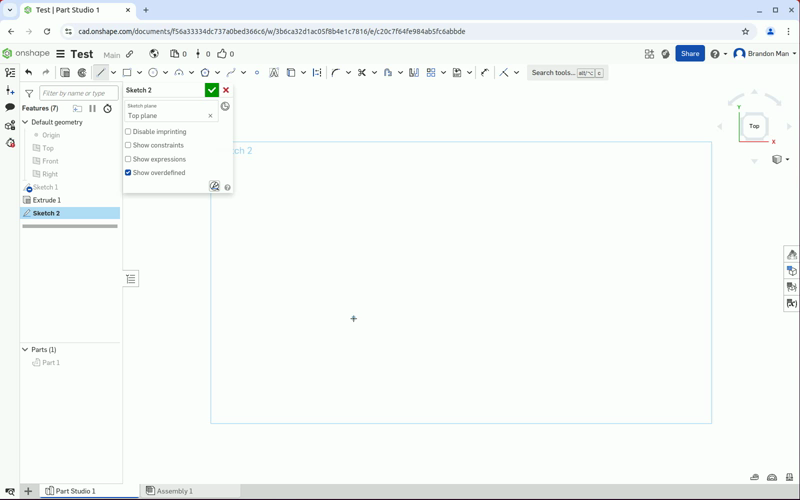
key_down(shift)
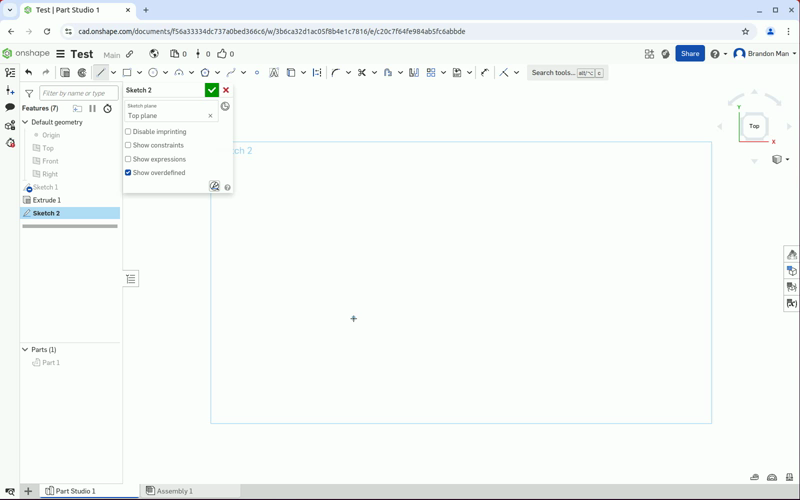
mouse_move(421, 338)
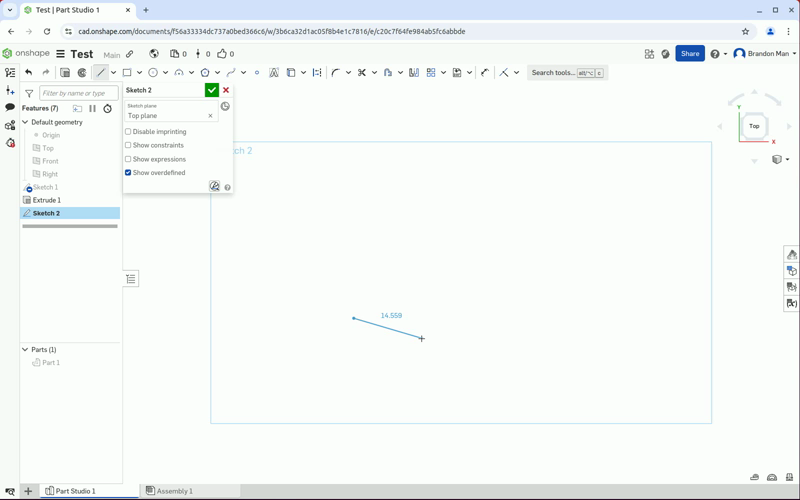
click(421, 338)
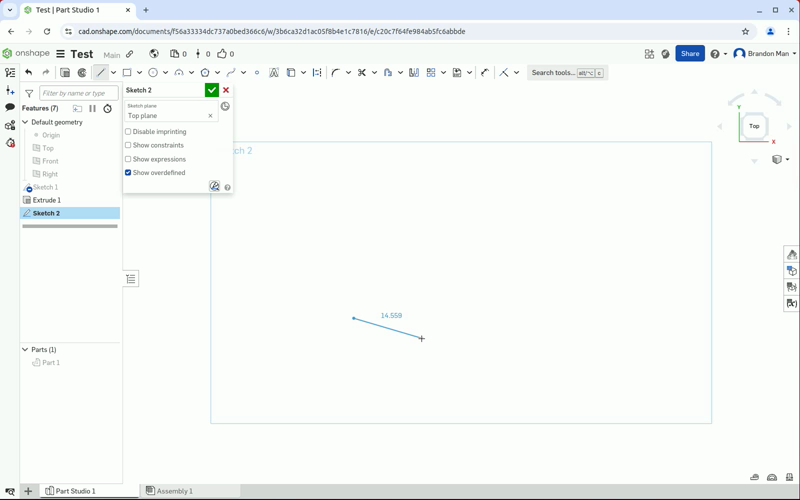
key_up(shift)
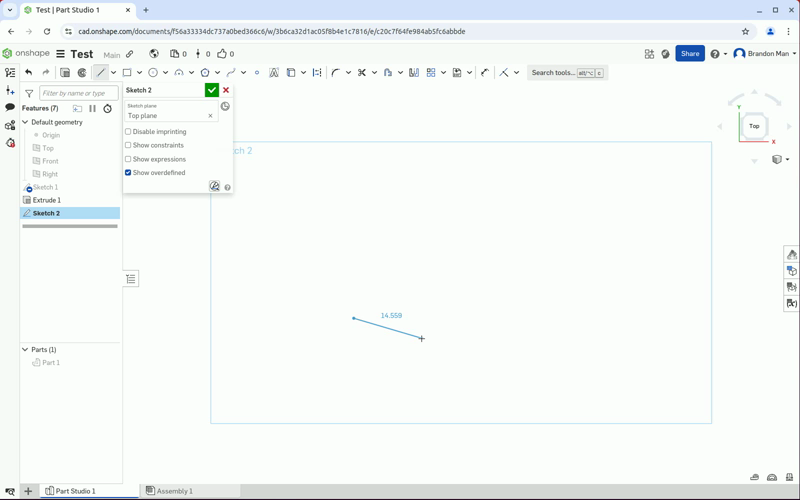
key_down(shift)
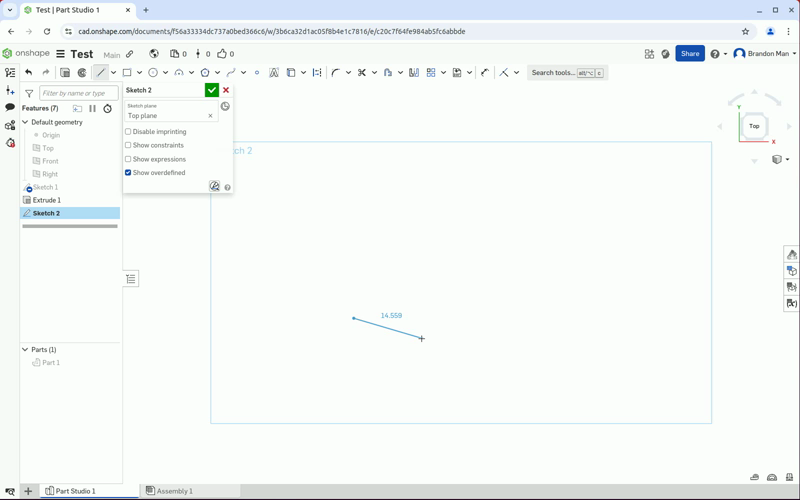
mouse_move(460, 394)
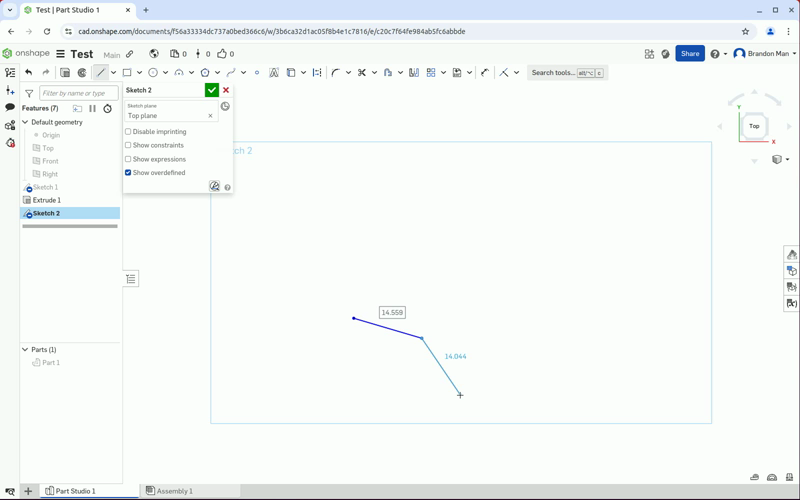
click(460, 394)
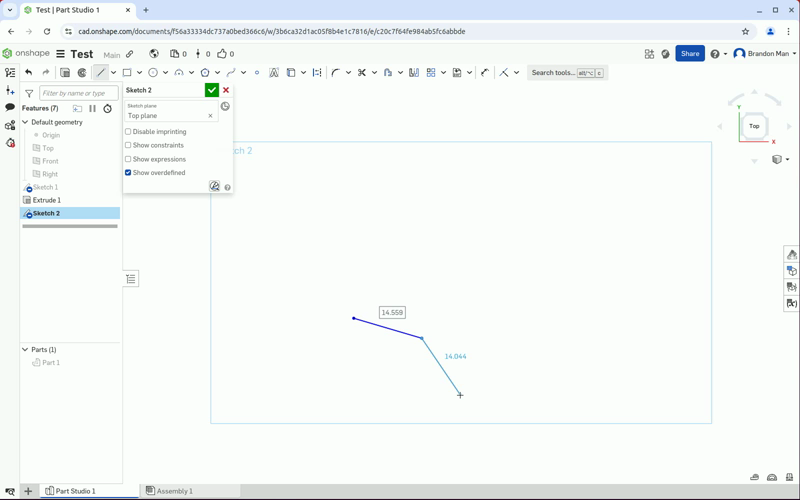
key_up(shift)
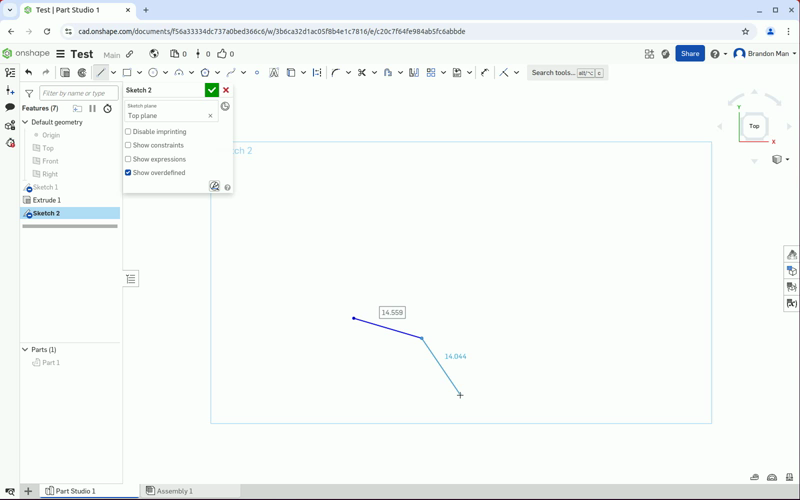
key_down(shift)
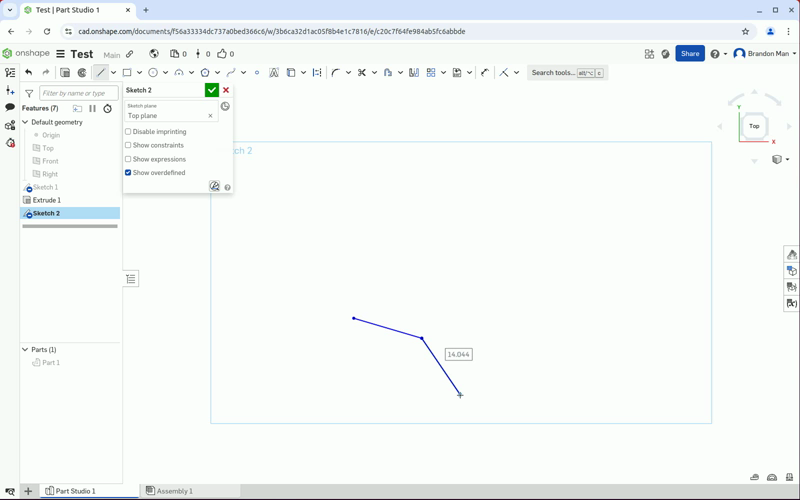
mouse_move(500, 338)
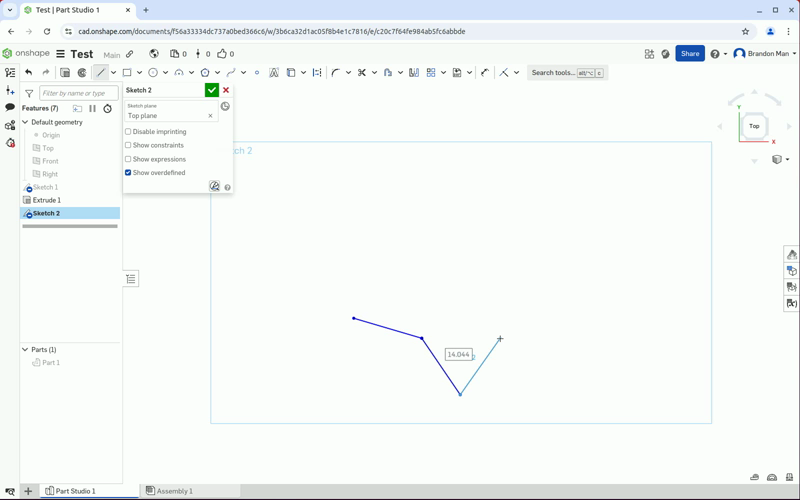
click(500, 338)
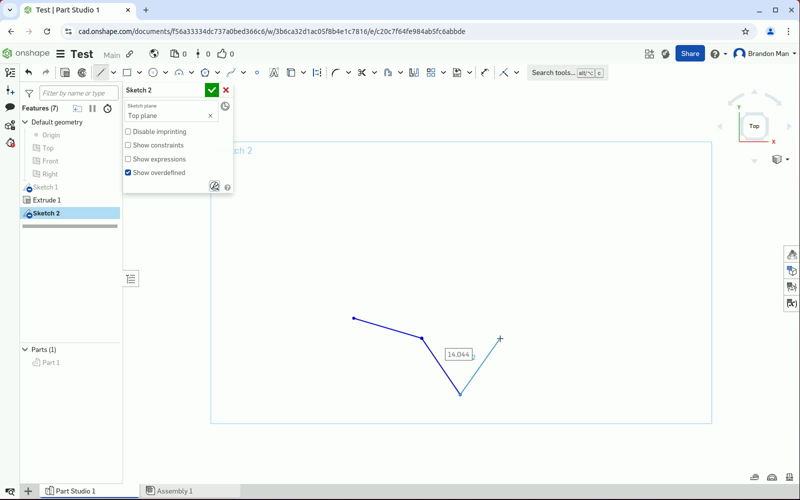
key_up(shift)
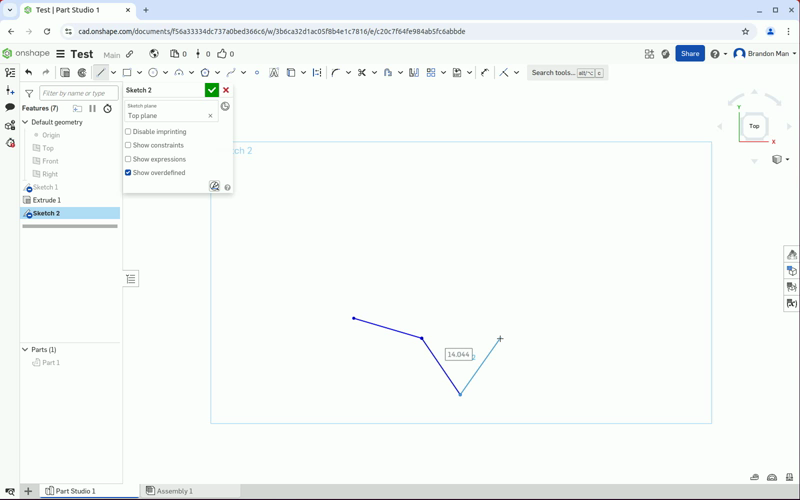
key_down(shift)
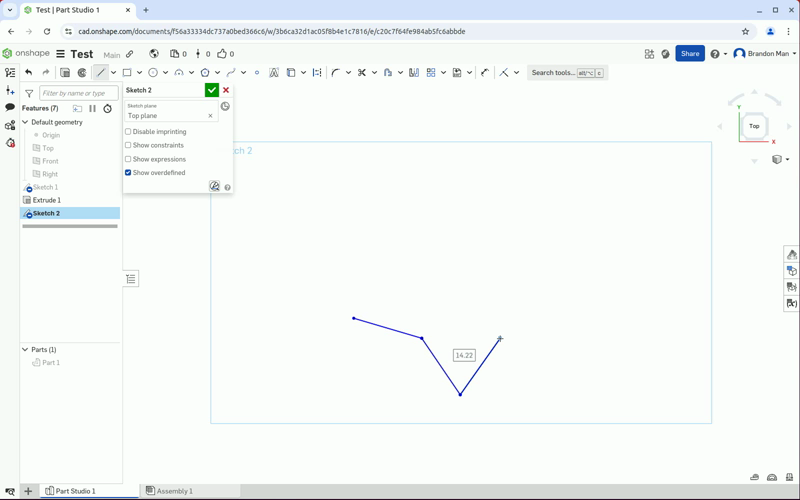
mouse_move(460, 282)
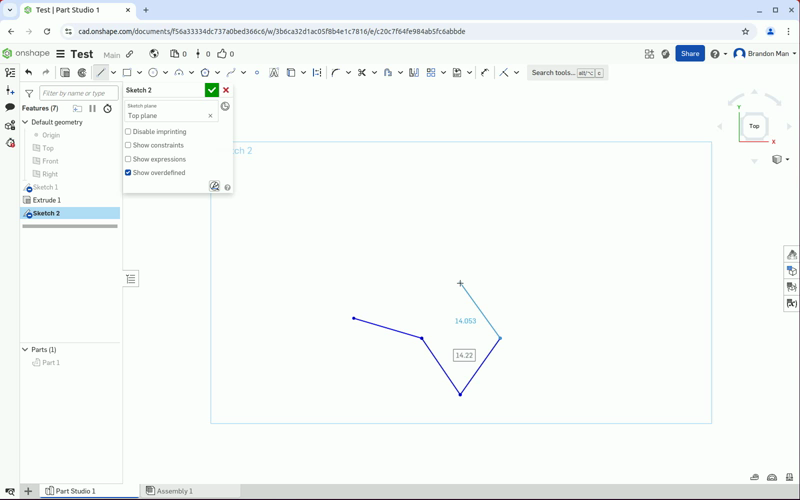
click(460, 282)
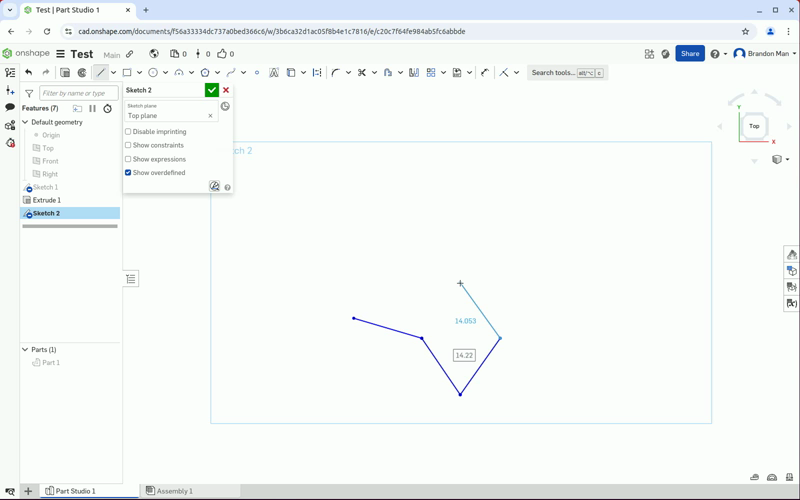
key_up(shift)
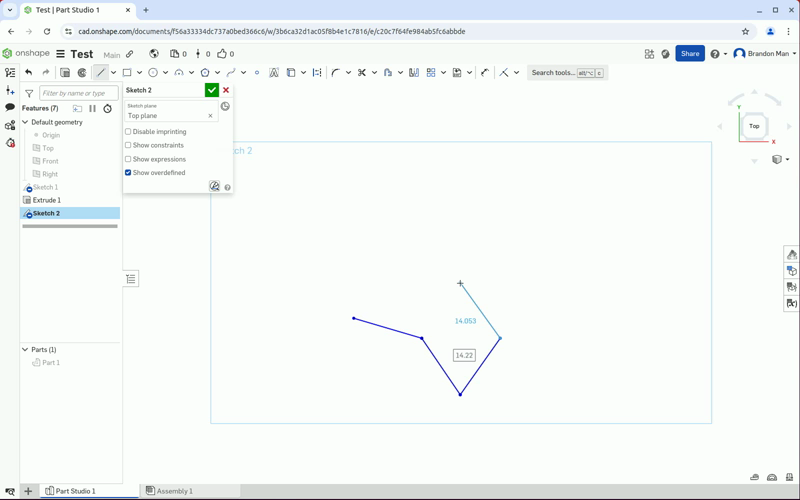
key_down(shift)
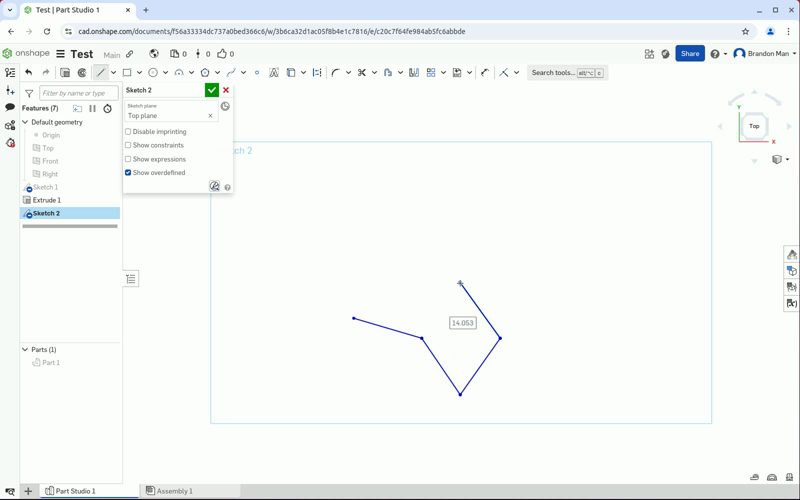
mouse_move(397, 262)
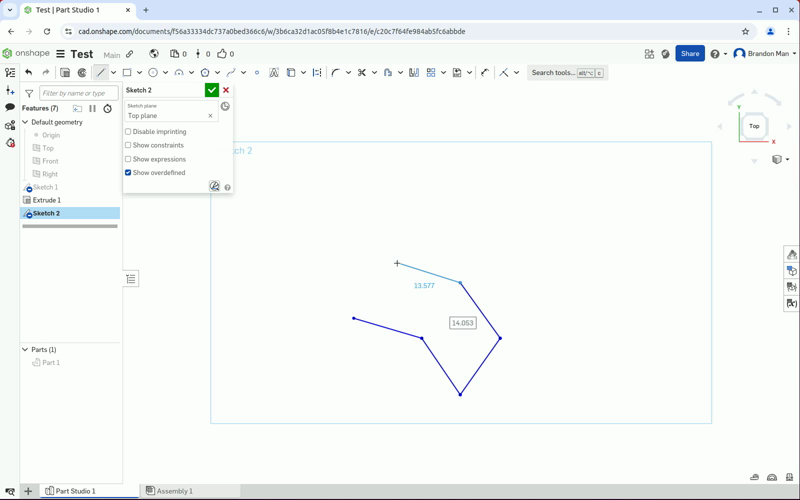
click(397, 262)
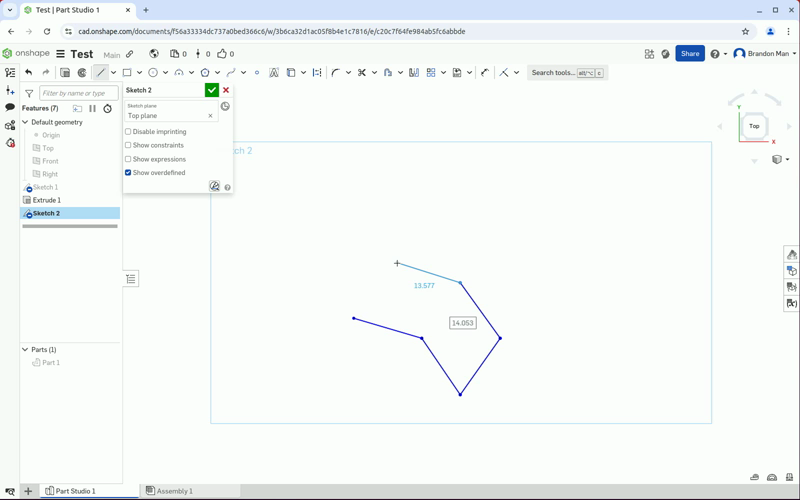
key_up(shift)
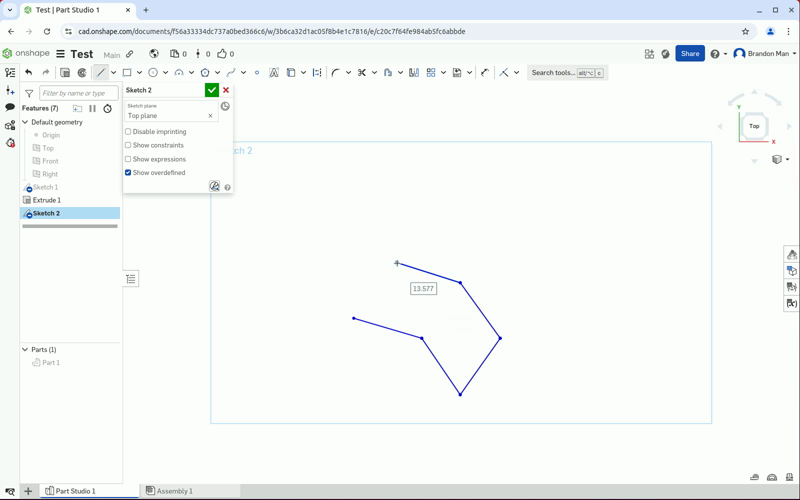
key_down(shift)
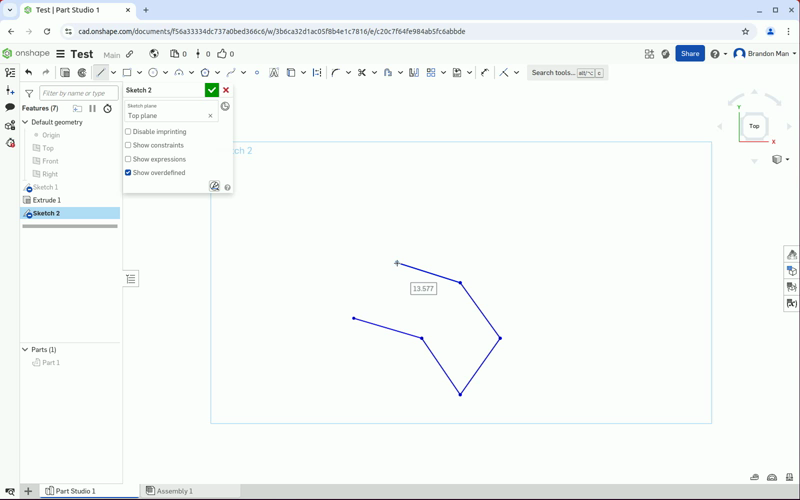
mouse_move(353, 318)
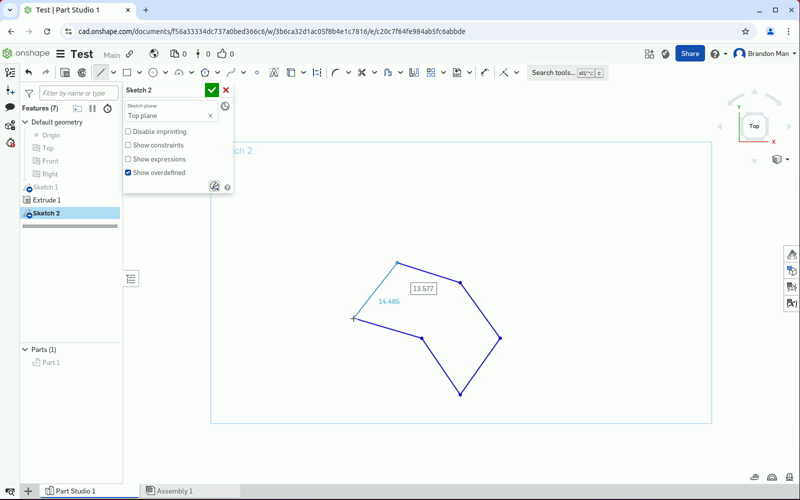
key_up(shift)
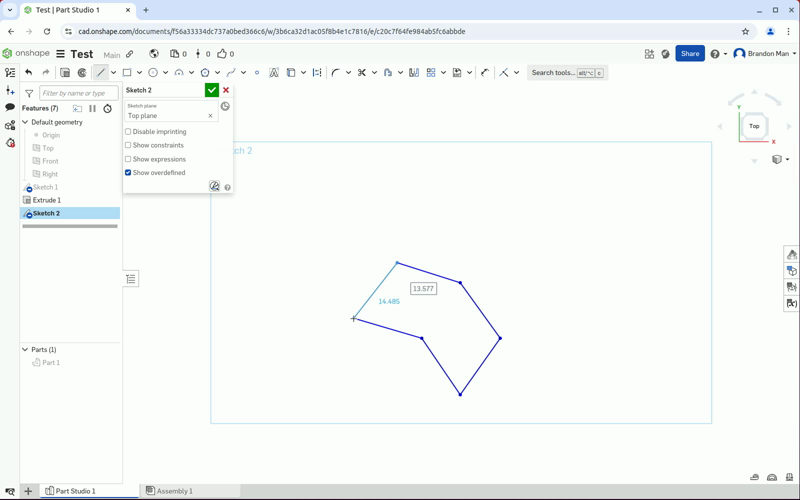
click(353, 318)
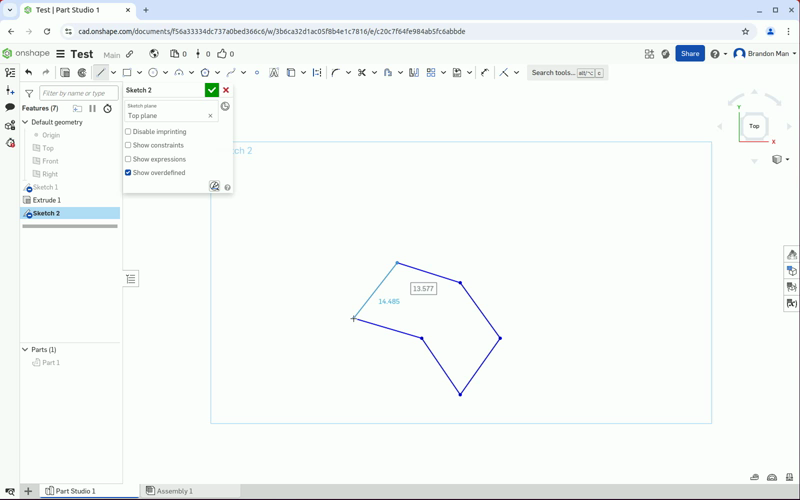
key(esc)
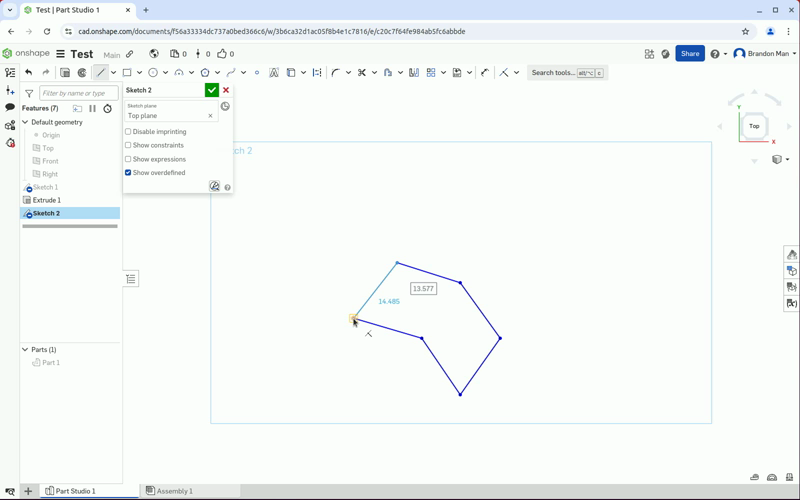
mouse_move(463, 310)
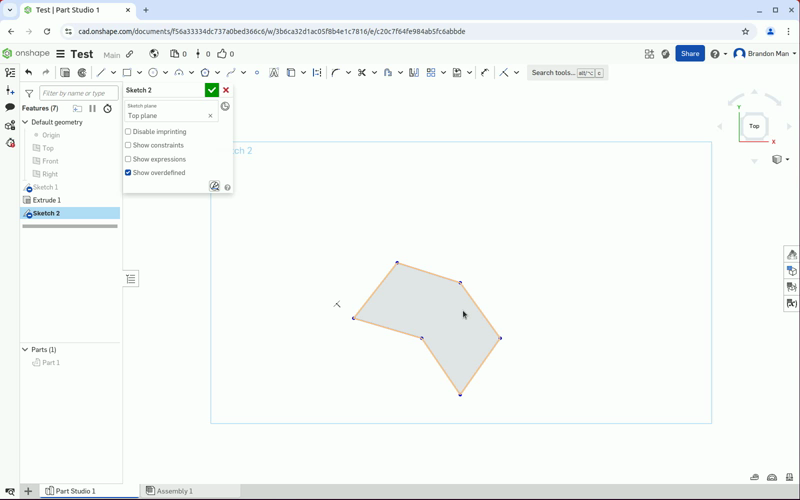
click(463, 310)
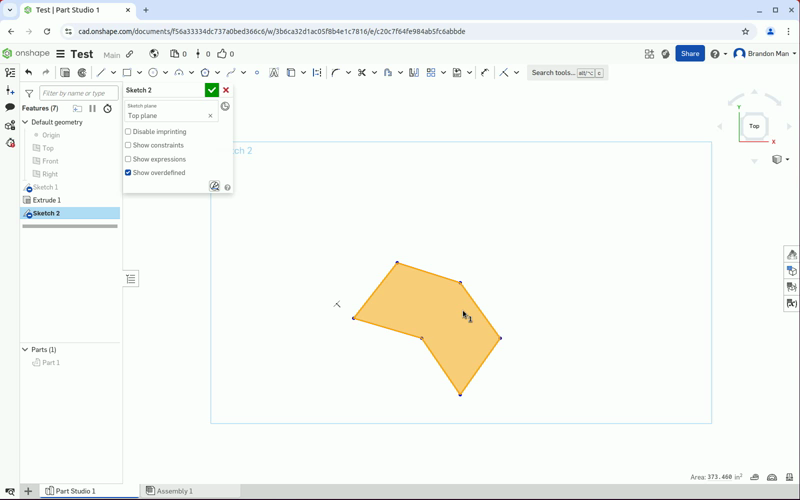
mouse_move(73, 352)
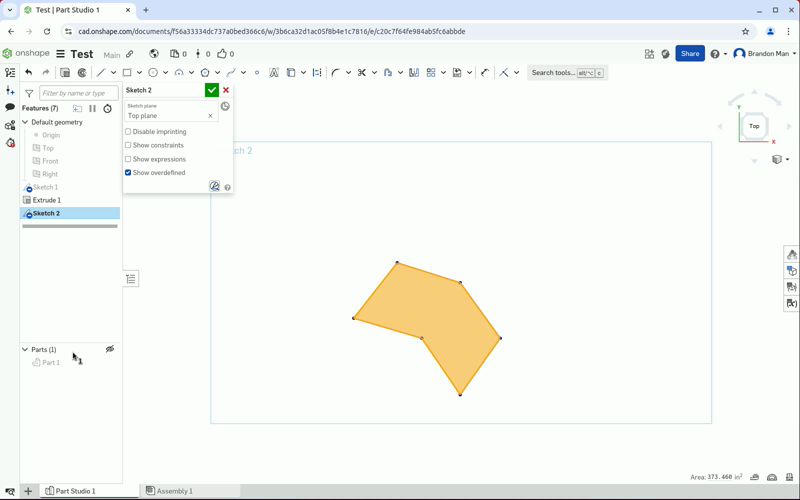
key(shift+y)
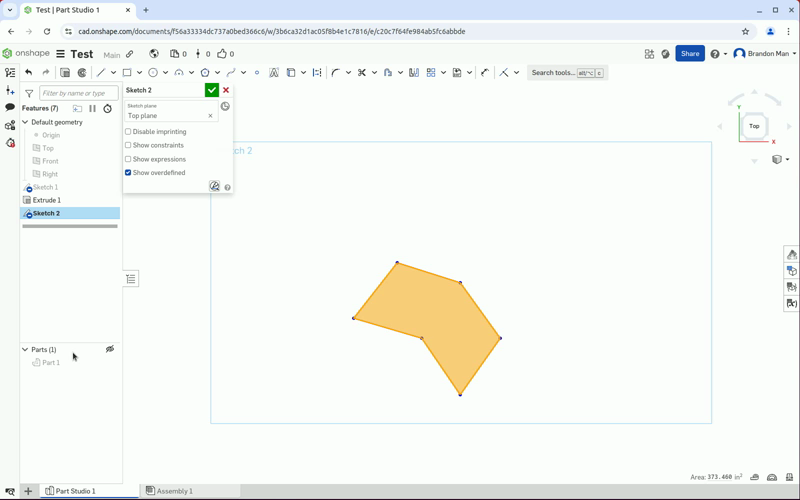
key(shift+e)
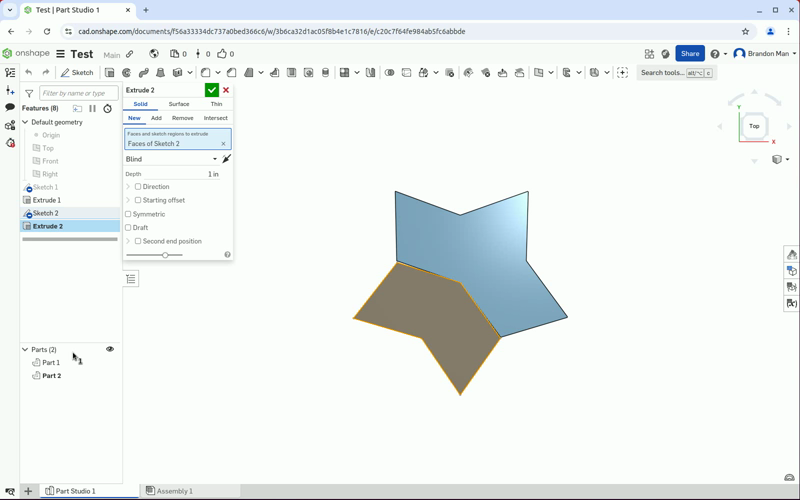
mouse_move(143, 106)
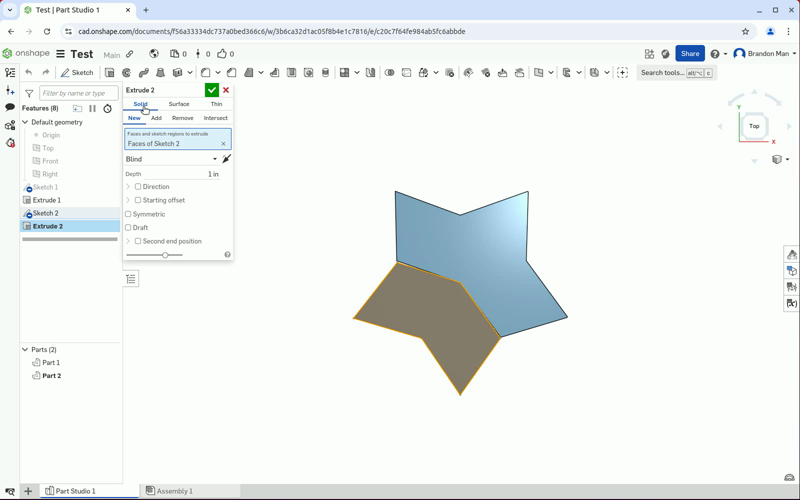
click(143, 106)
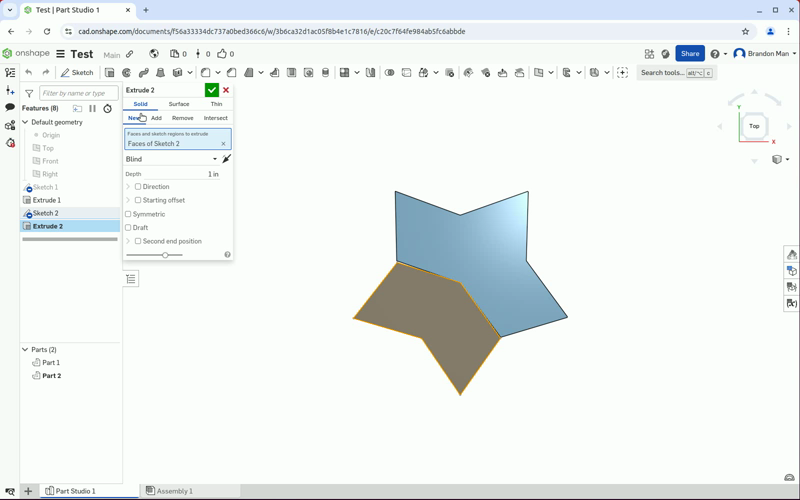
mouse_move(137, 120)
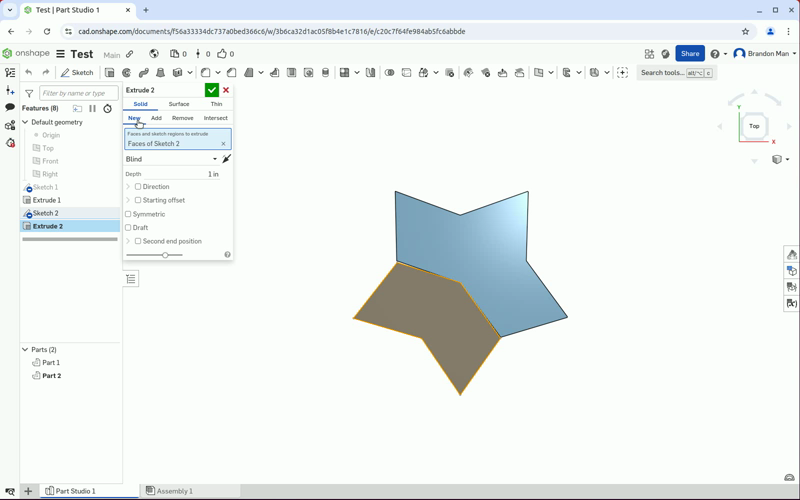
click(137, 120)
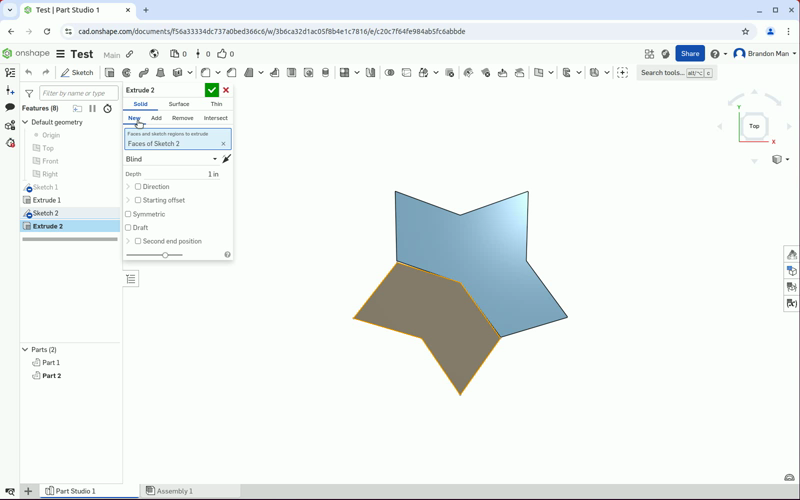
key(tab, 4)
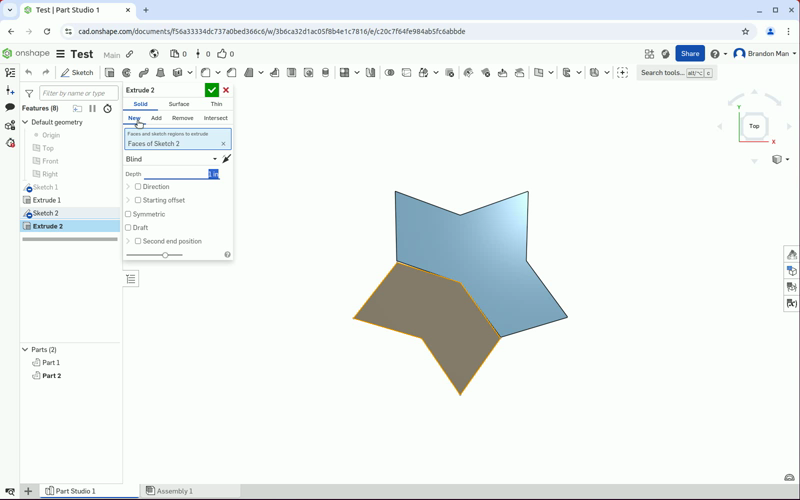
text(-14.443)
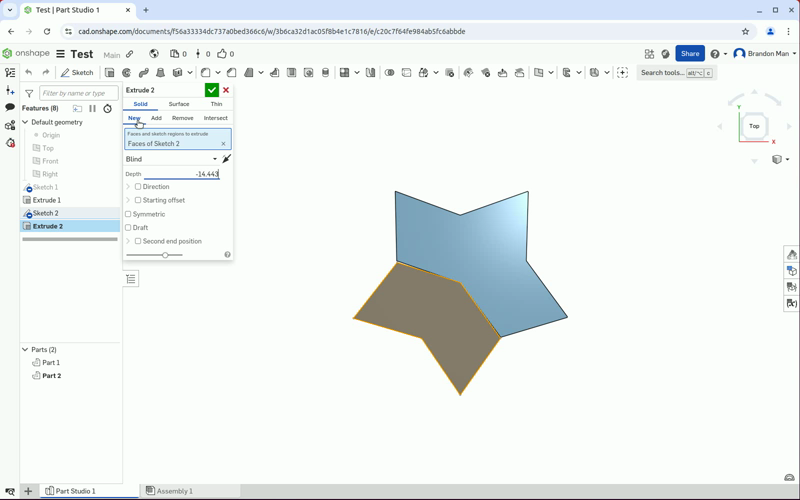
key(enter)
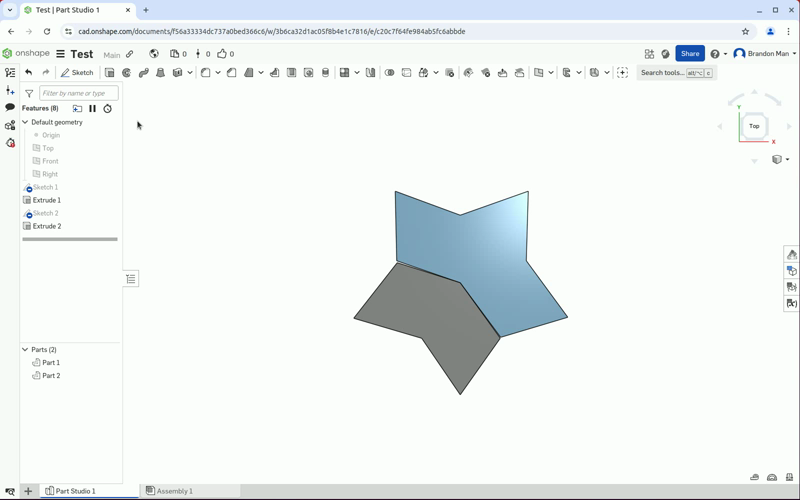
key(shift+h)
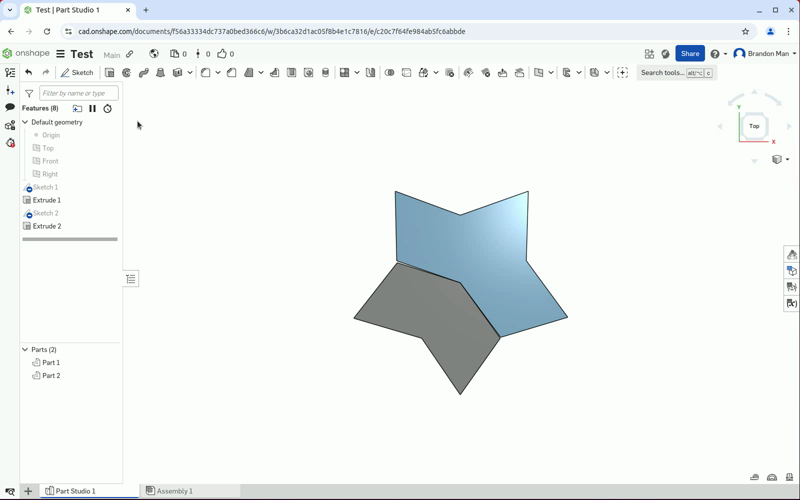
key(shift+h)
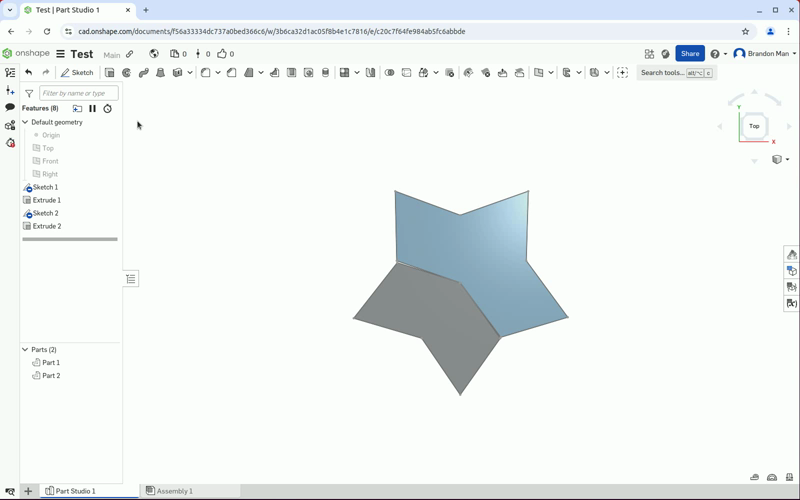
key(shift+7)
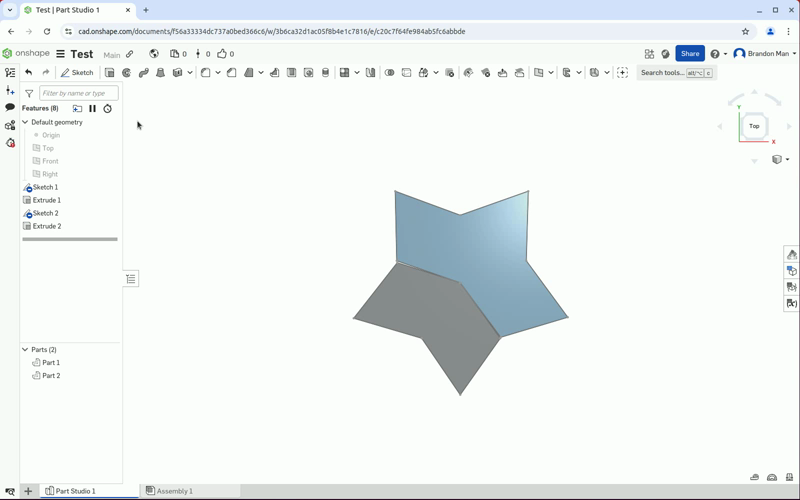
key(up, 3)
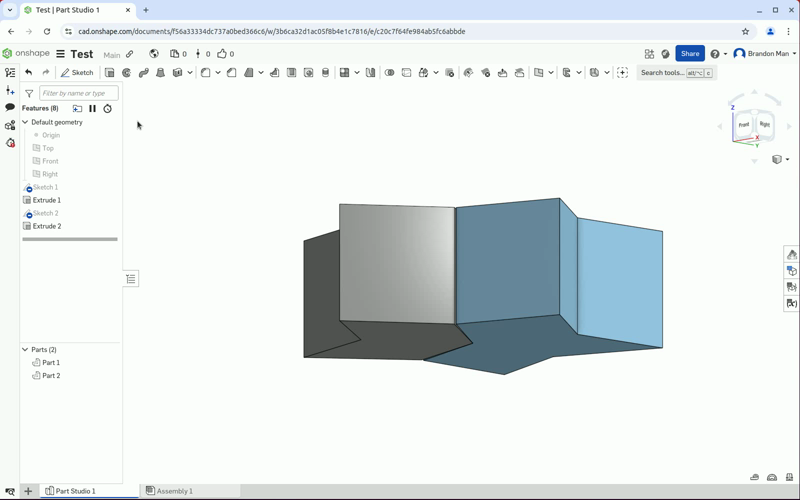
key(left, 3)
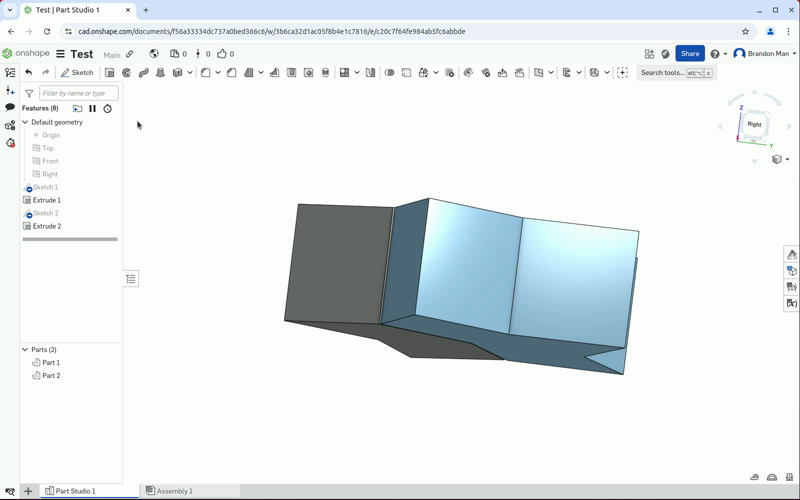
key(right, 3)
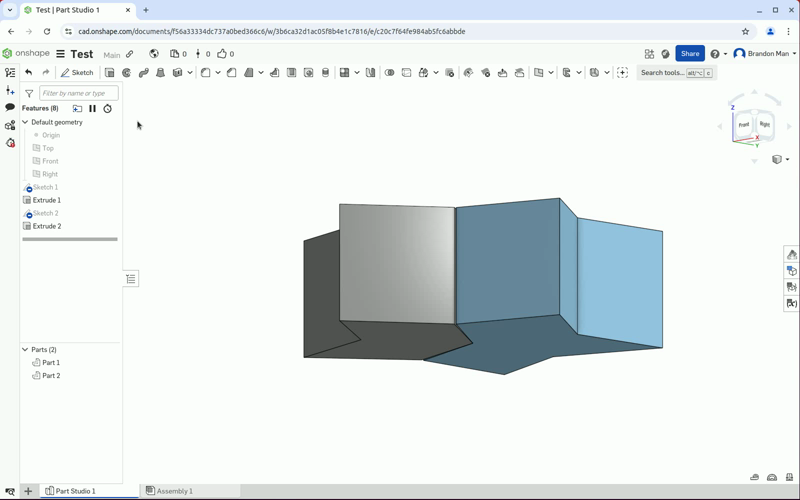
key(down, 3)
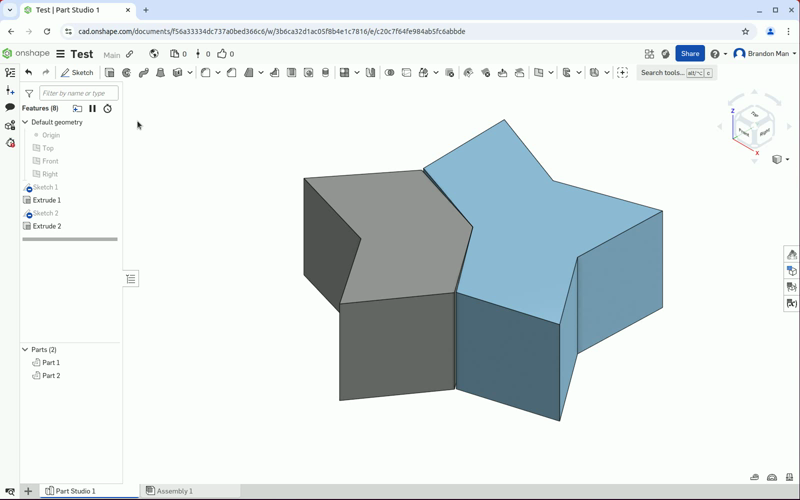
mouse_move(73, 189)
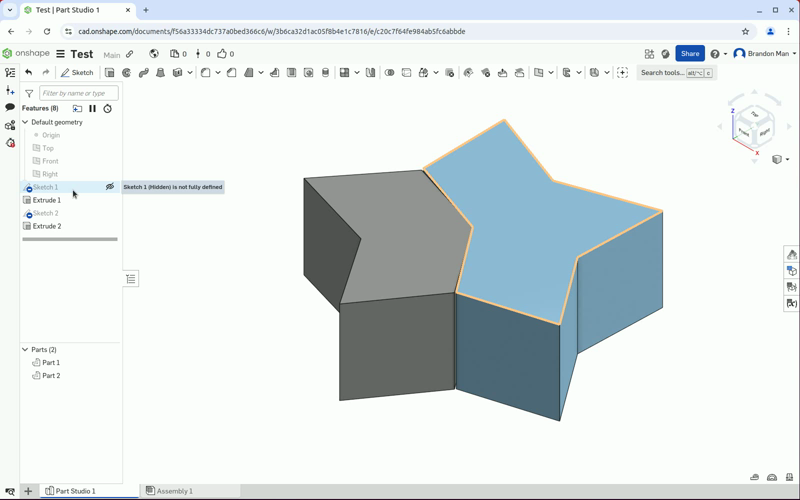
click(73, 189)